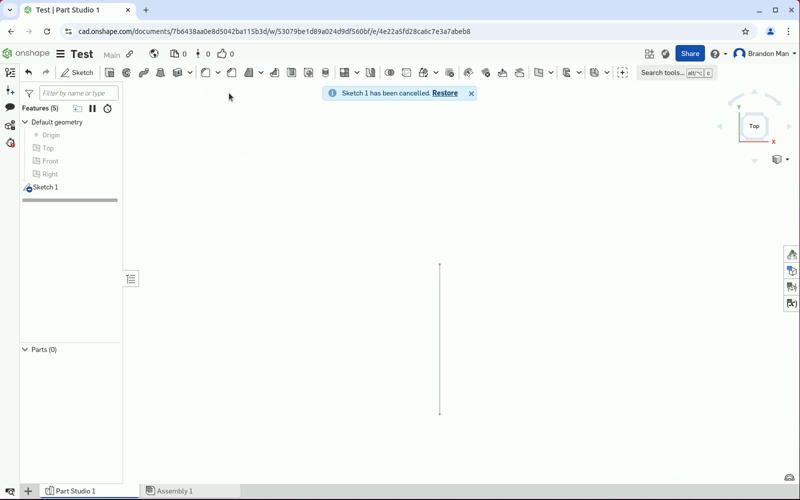
key(shift+h)
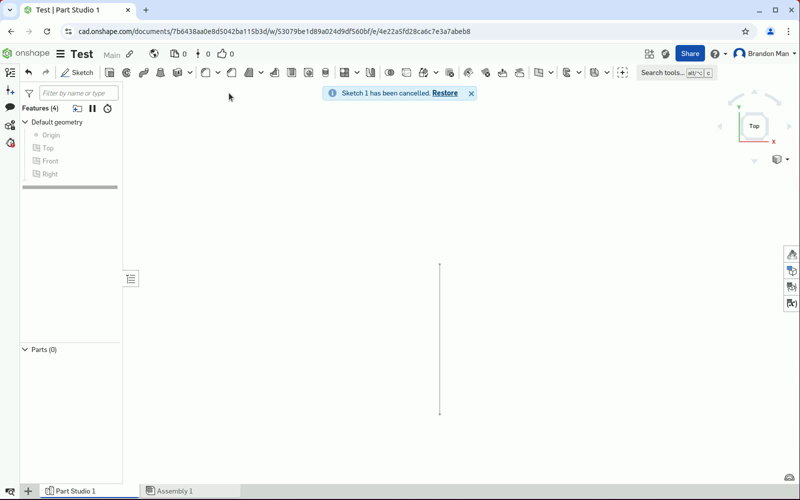
mouse_move(73, 352)
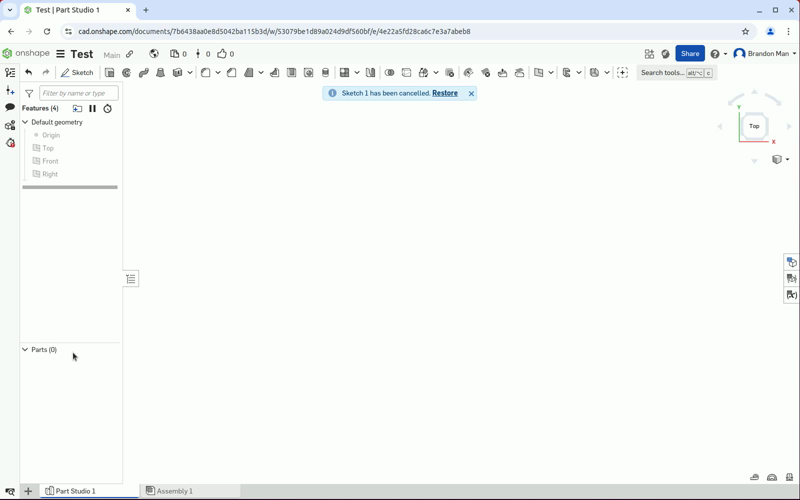
key(y)
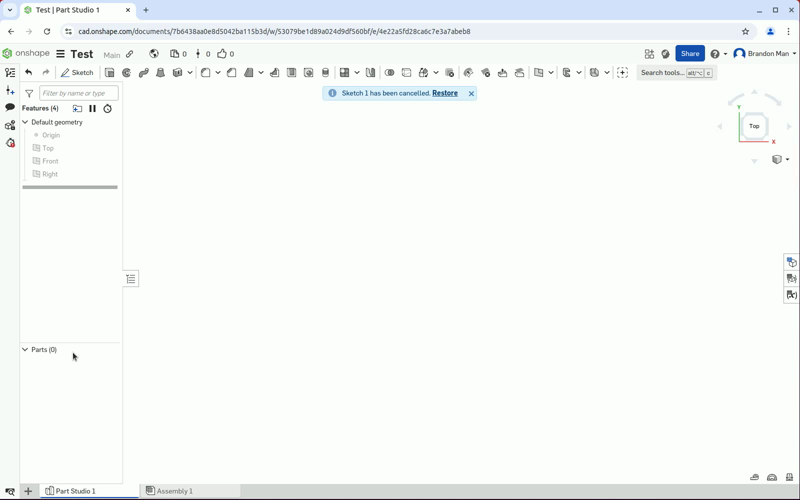
key(shift+p)
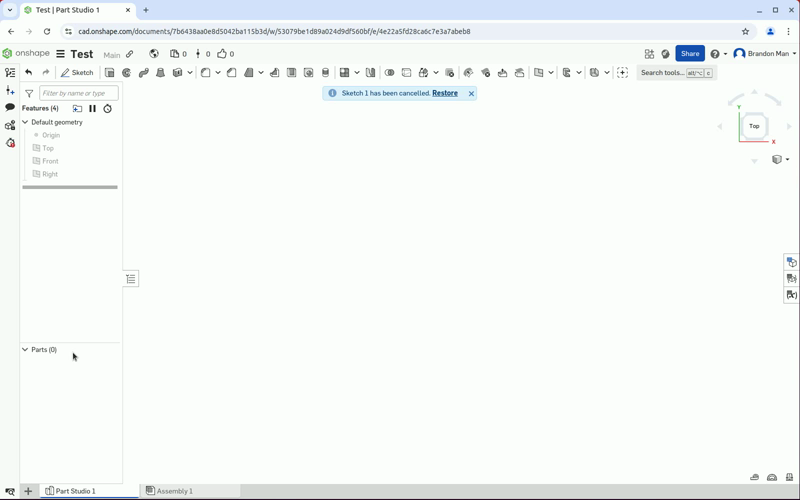
key(space)
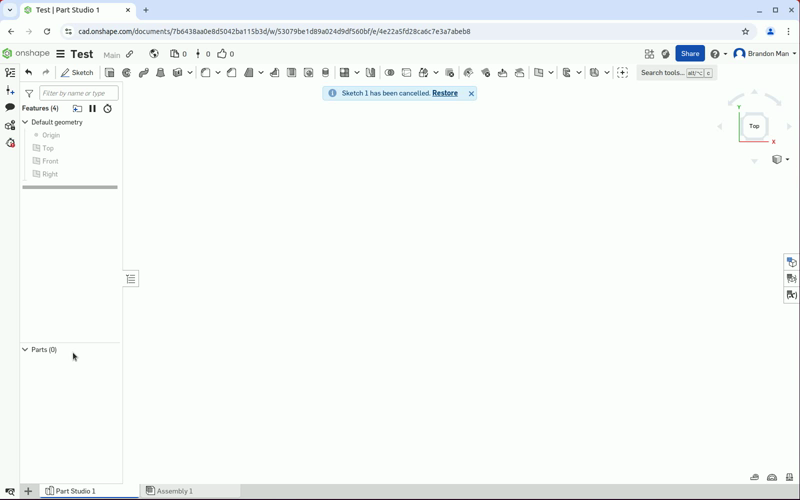
key_down(shift)
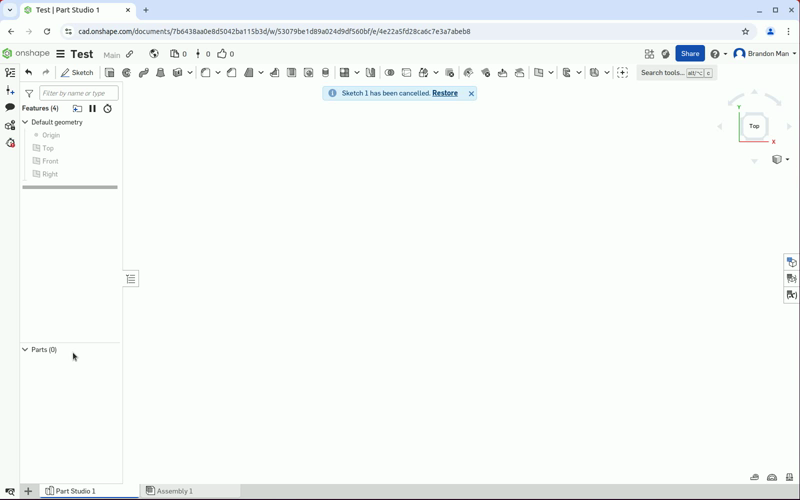
key(up)
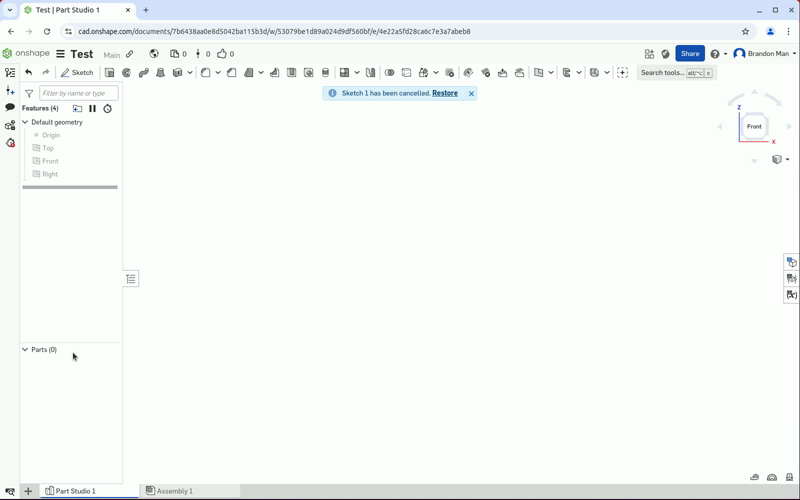
key_up(shift)
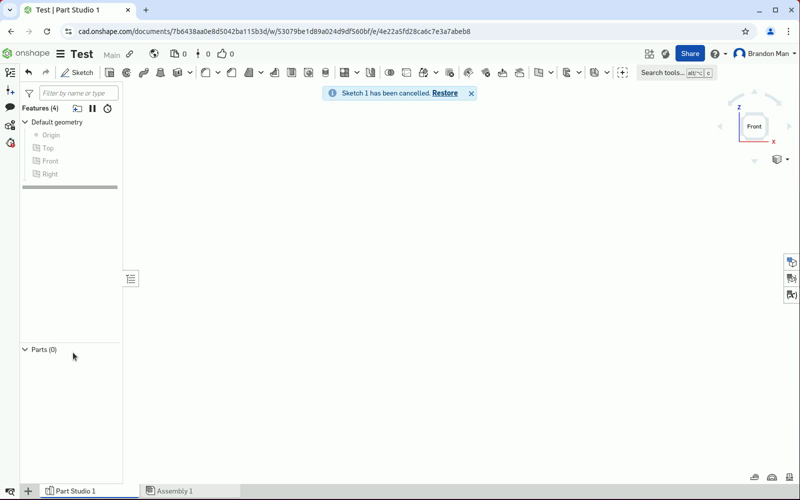
mouse_move(73, 352)
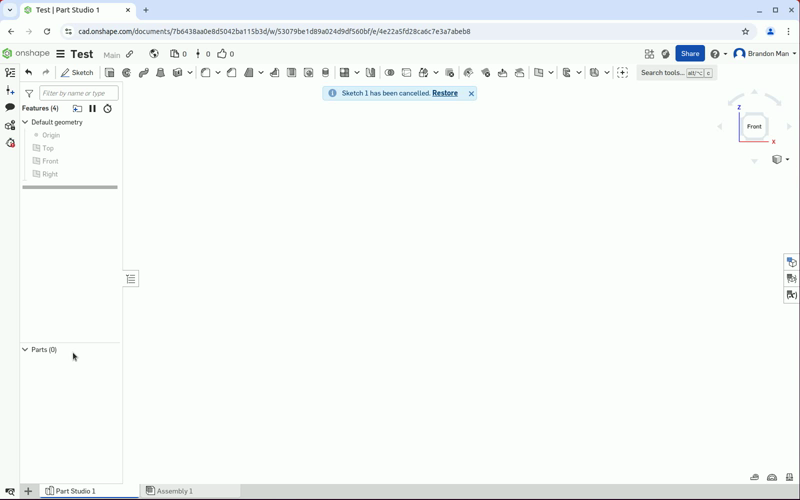
key(shift+y)
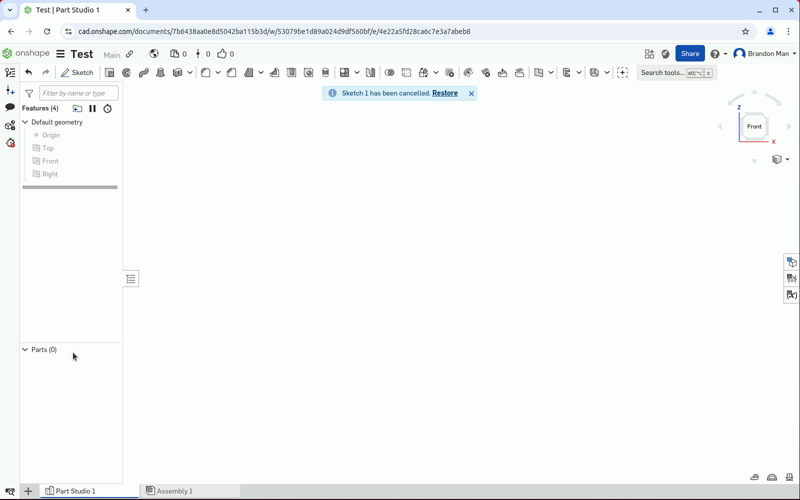
key(shift+s)
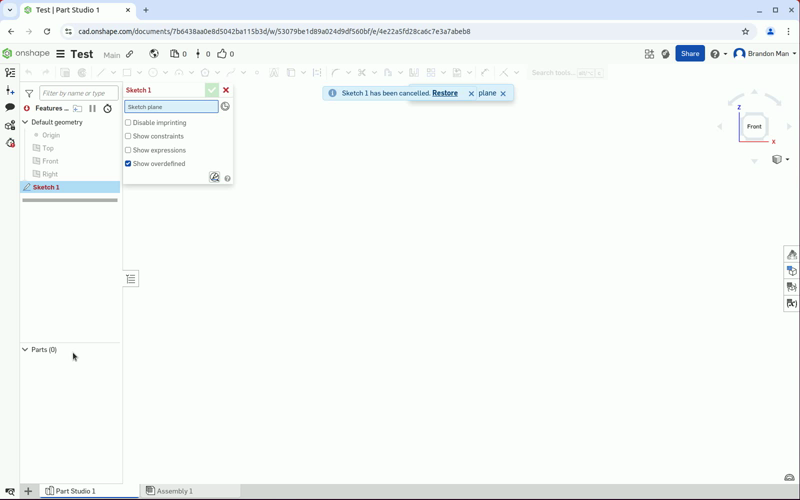
mouse_move(73, 163)
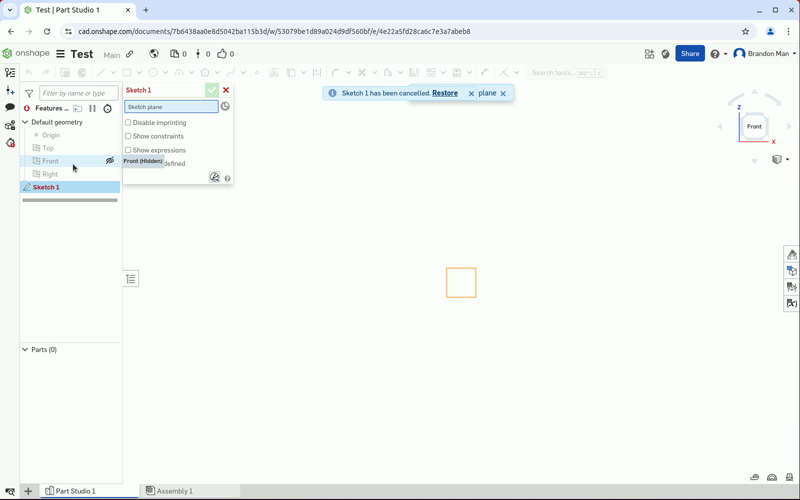
click(73, 163)
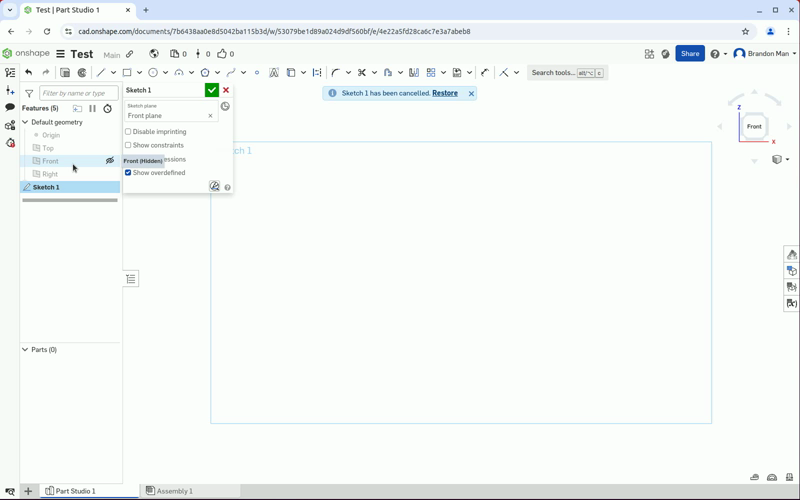
mouse_move(73, 352)
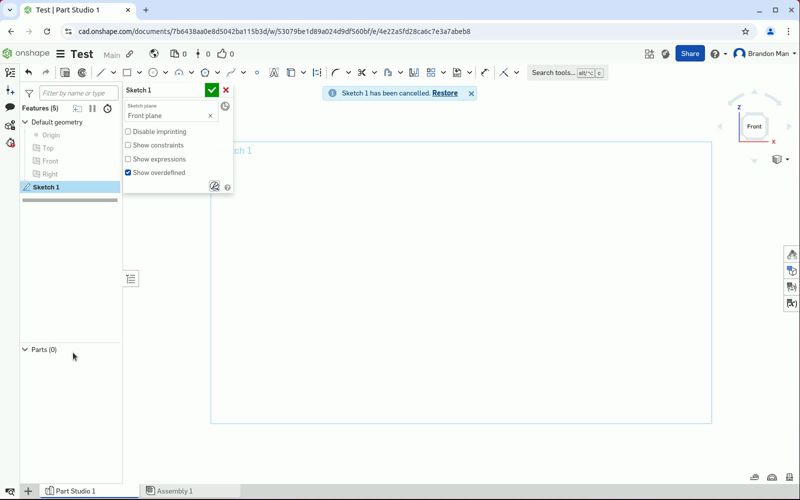
key(y)
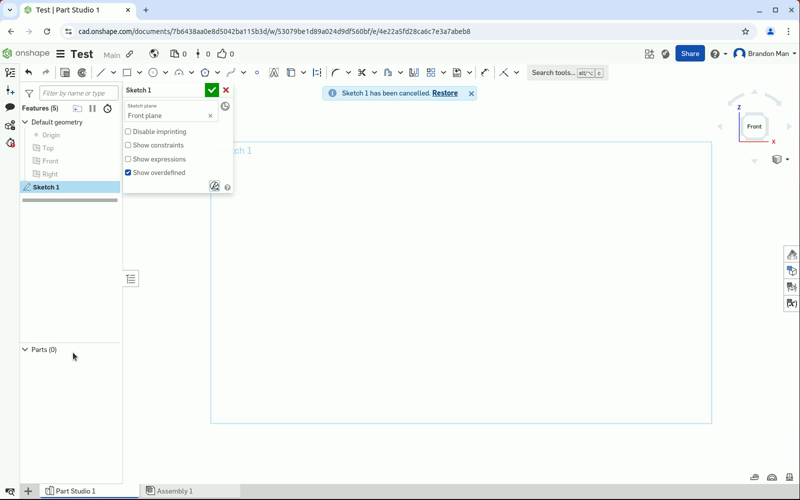
key(c)
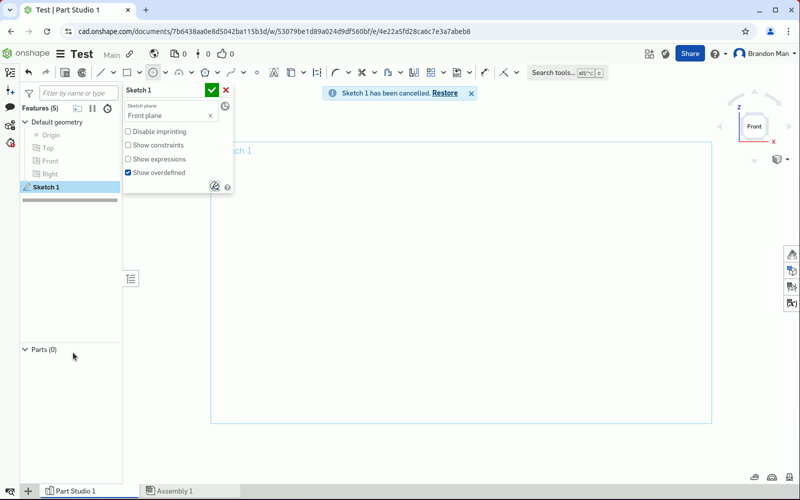
key_down(shift)
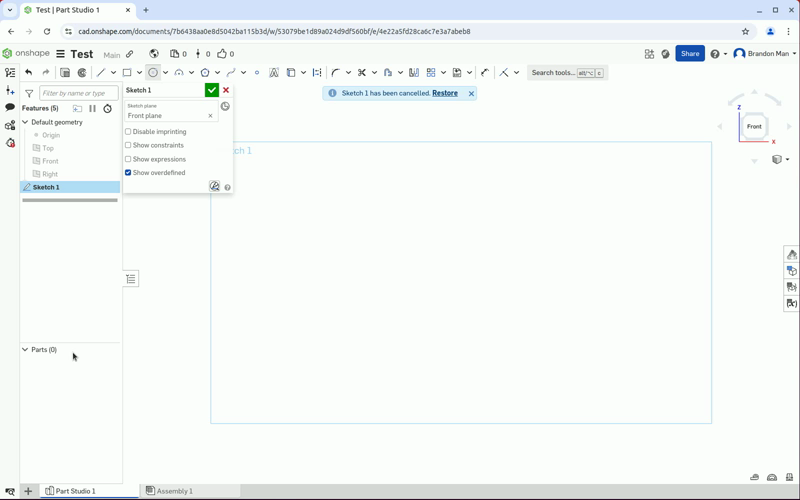
mouse_move(461, 282)
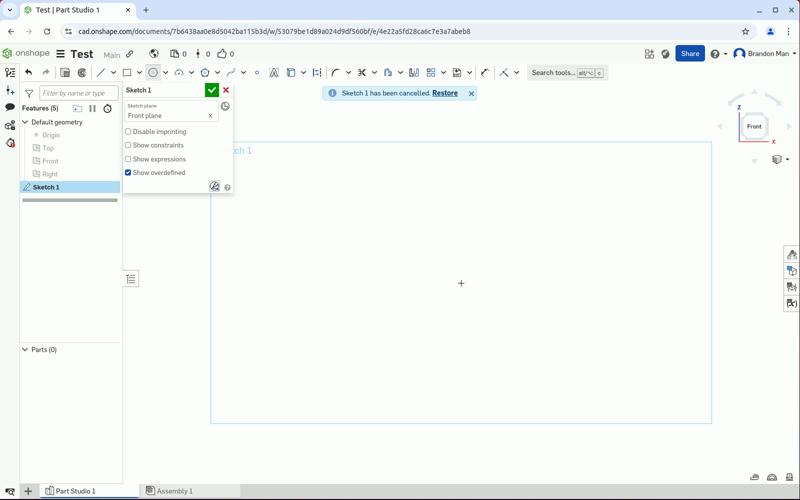
click(461, 282)
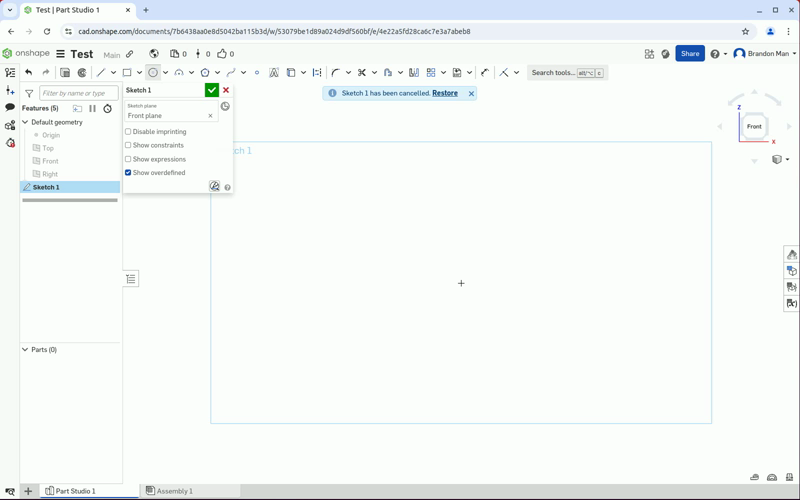
key_up(shift)
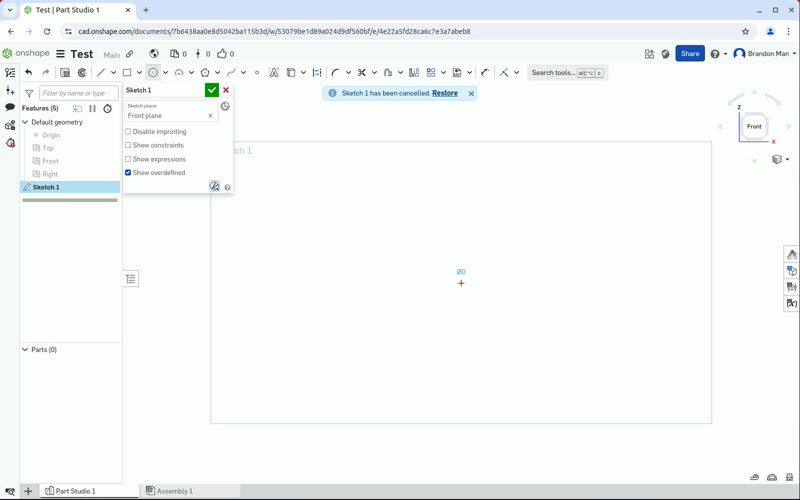
mouse_move(468, 282)
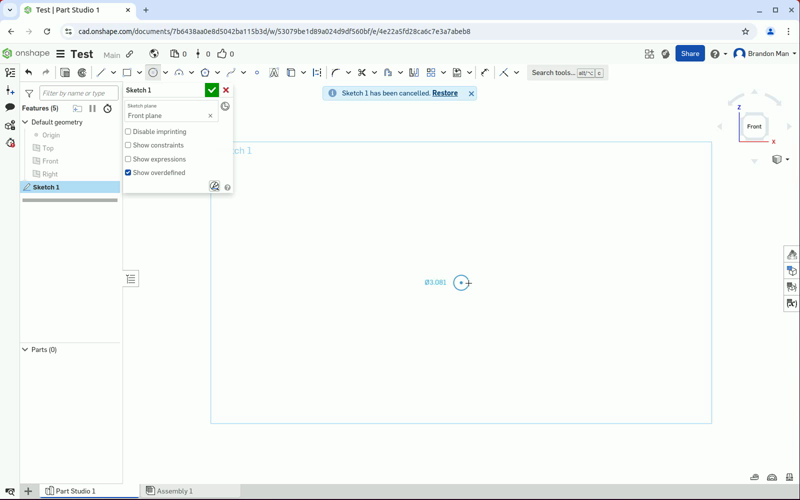
click(468, 282)
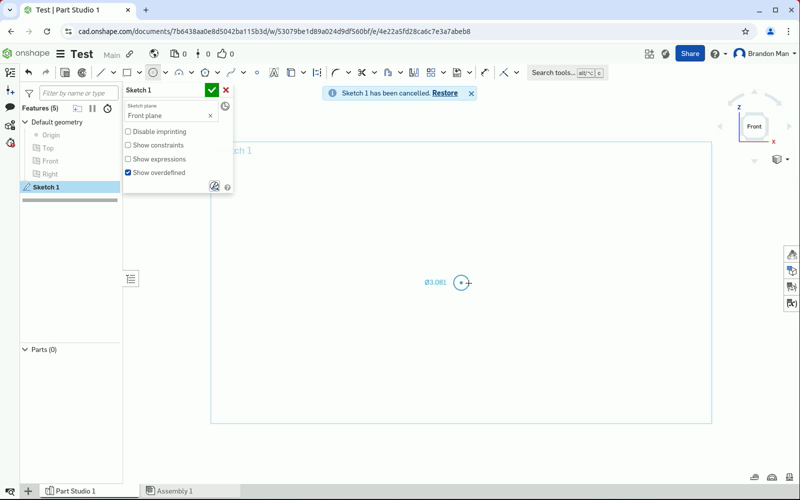
key(esc)
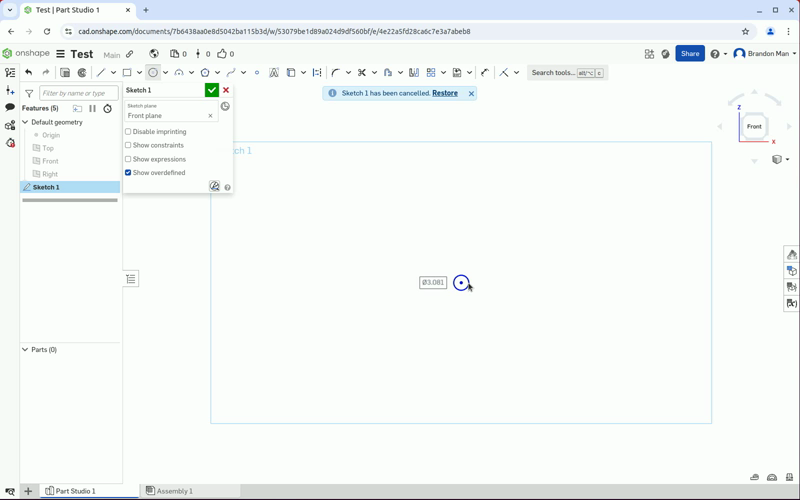
mouse_move(463, 277)
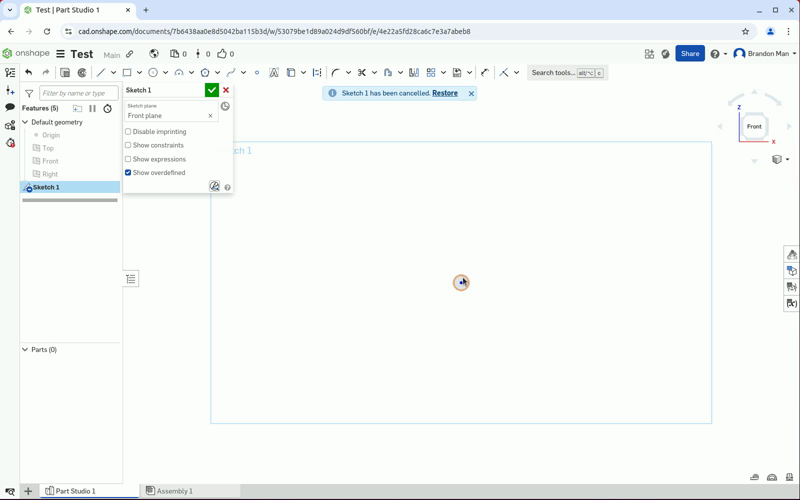
scroll(6)
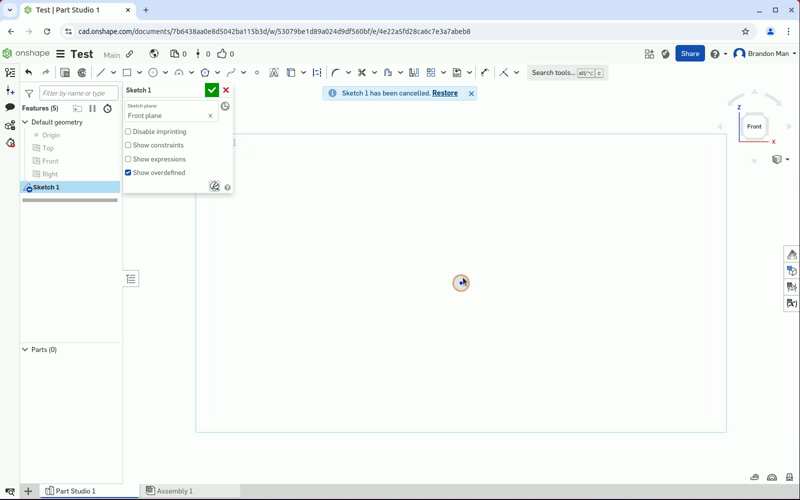
scroll(6)
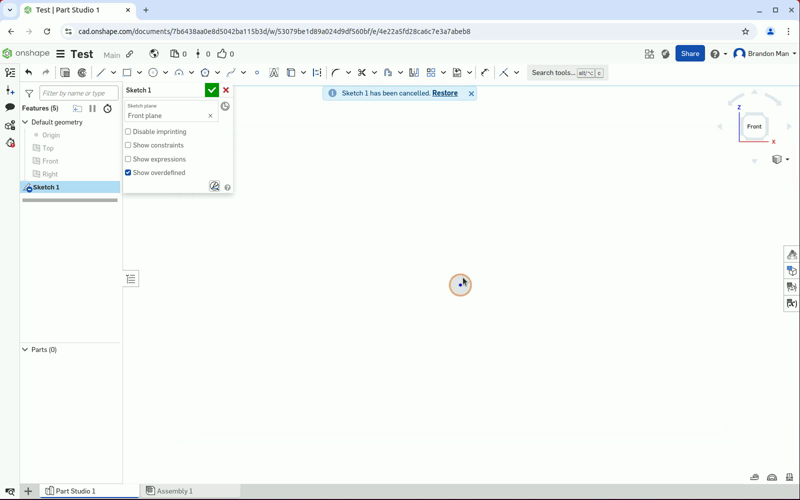
scroll(6)
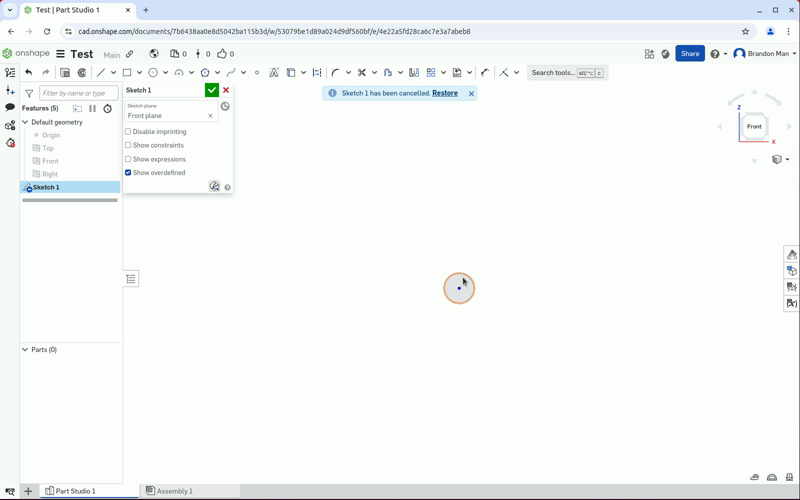
scroll(6)
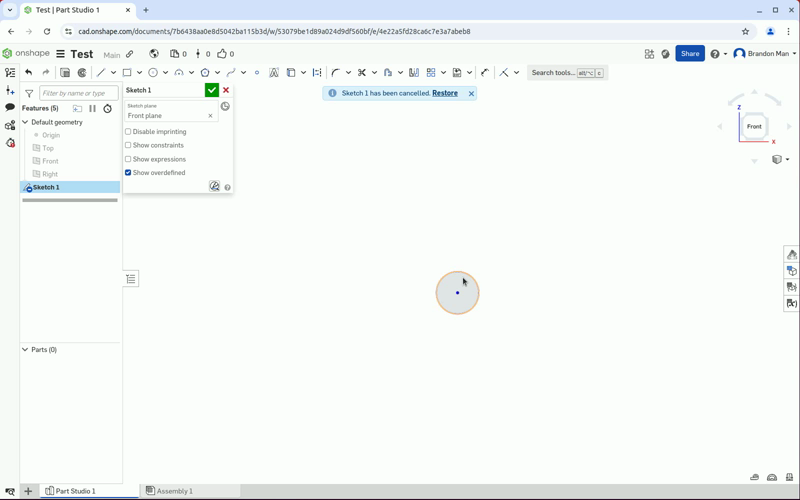
scroll(6)
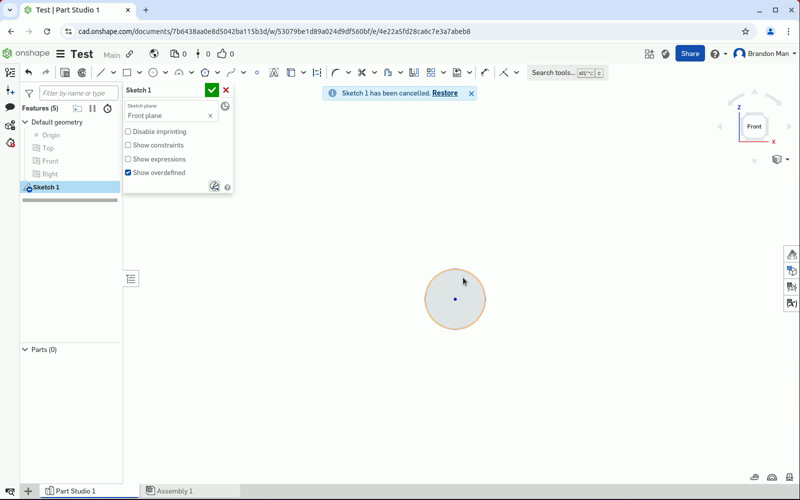
scroll(6)
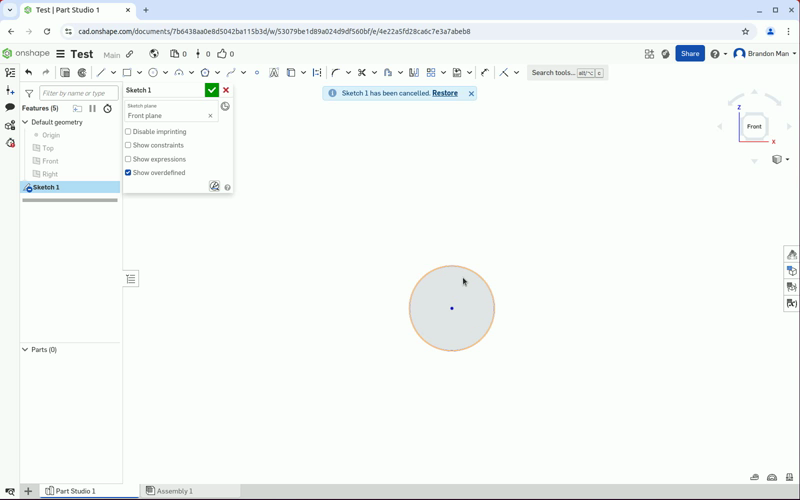
scroll(6)
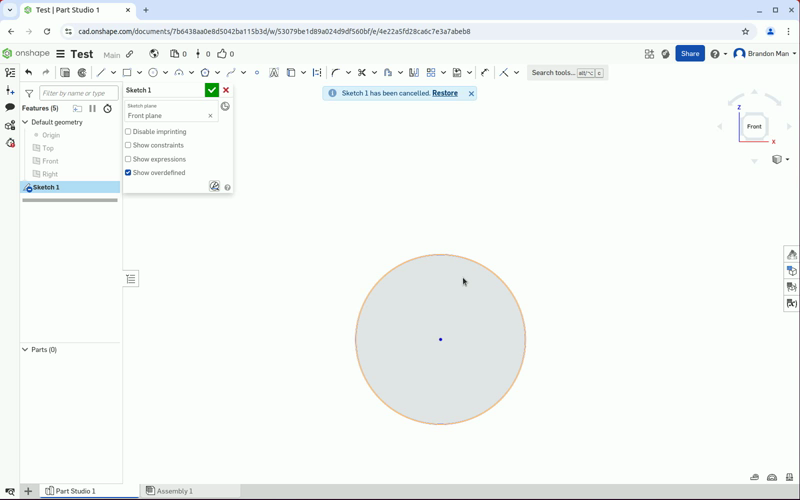
click(463, 277)
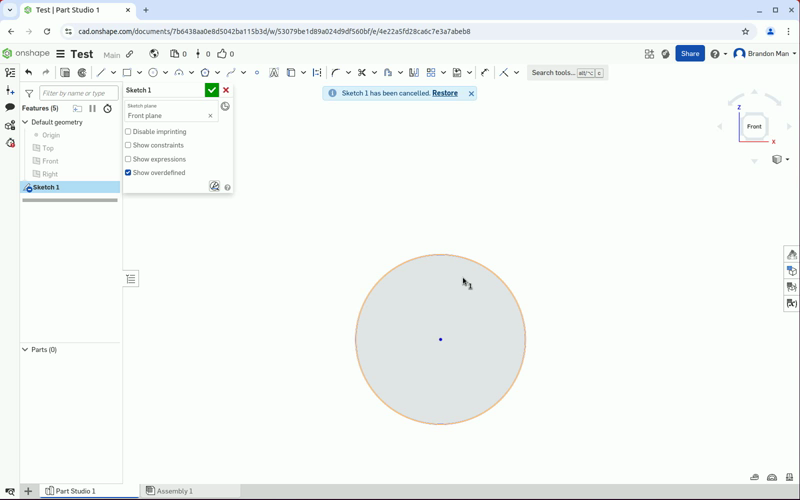
scroll(-6)
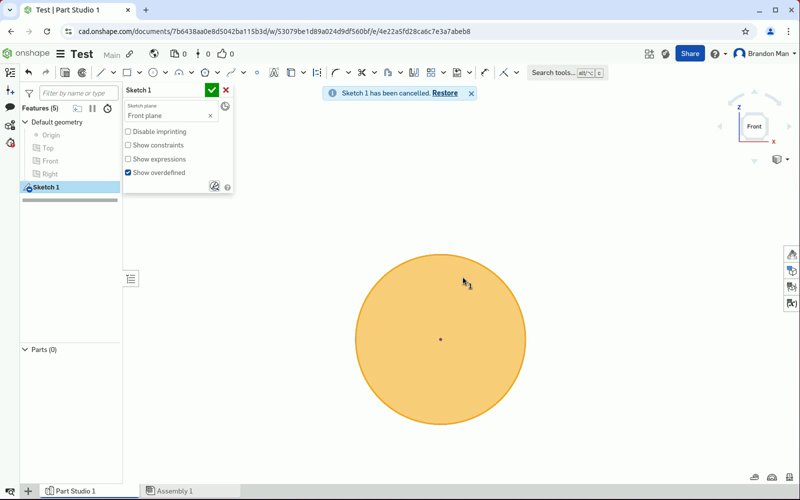
scroll(-6)
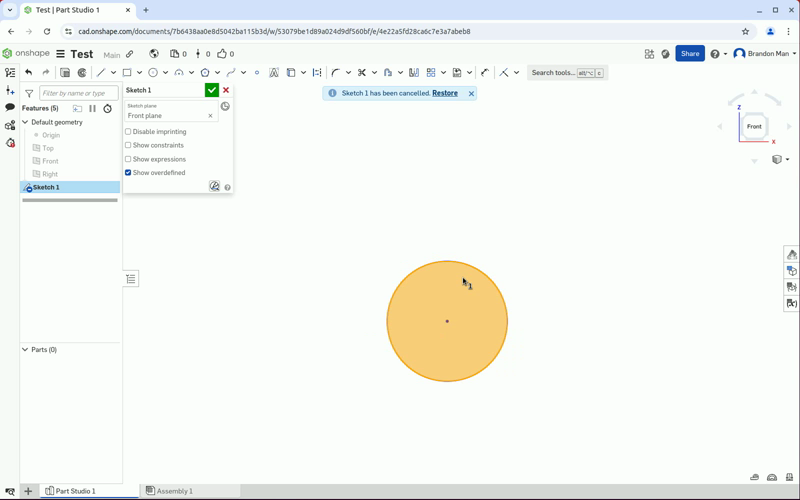
scroll(-6)
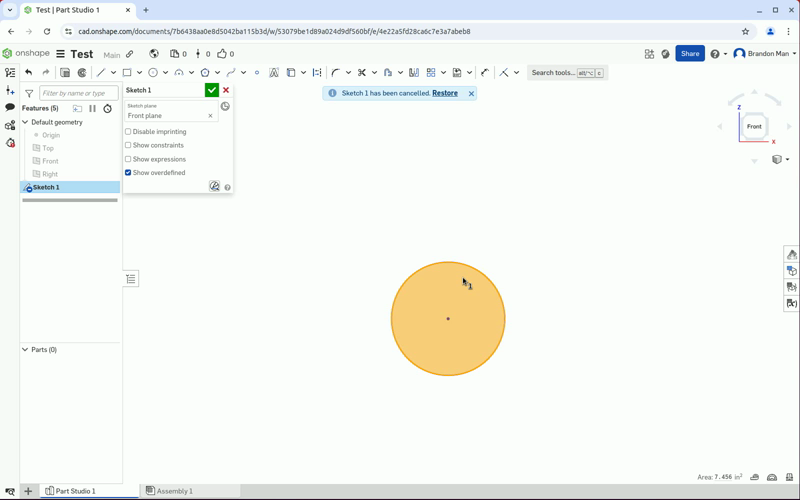
scroll(-6)
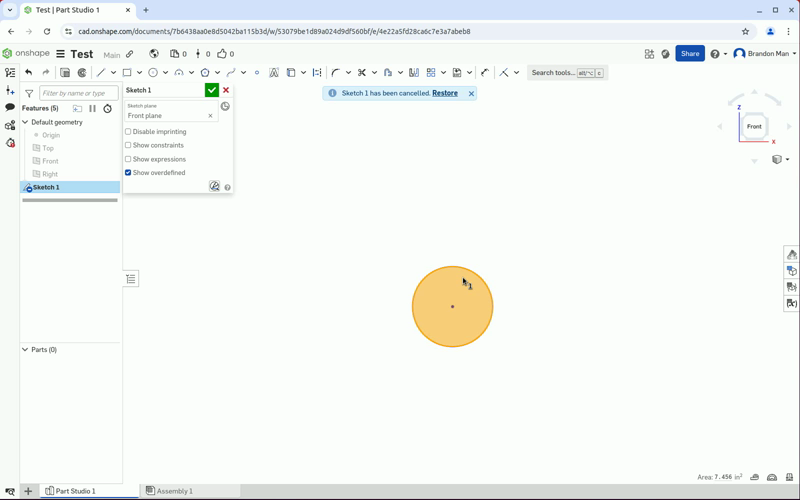
scroll(-6)
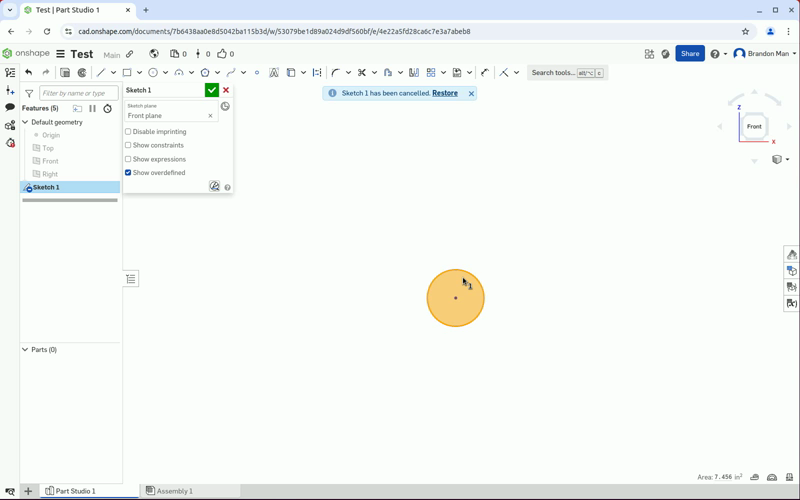
scroll(-6)
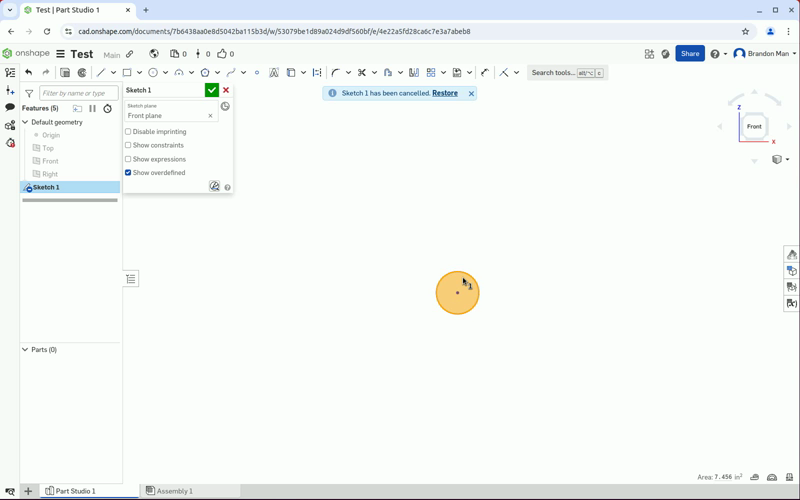
scroll(-6)
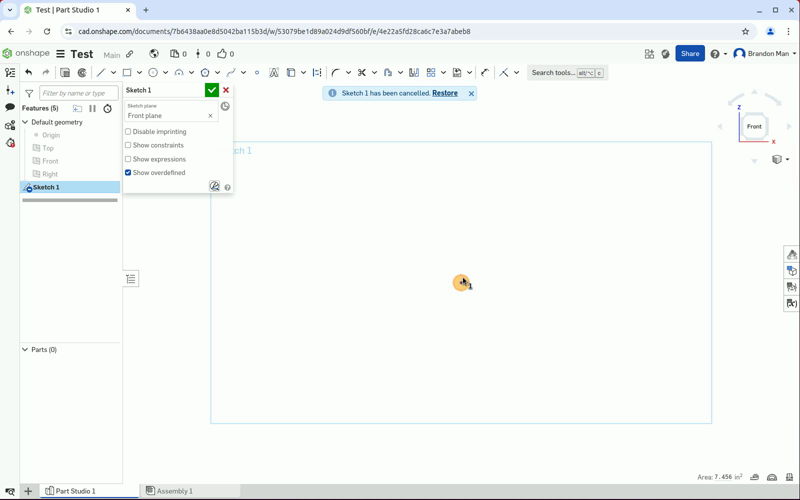
mouse_move(73, 352)
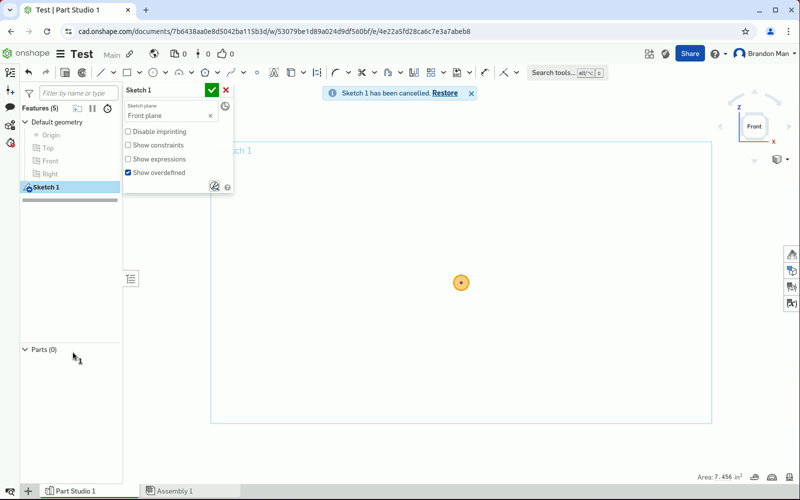
key(shift+y)
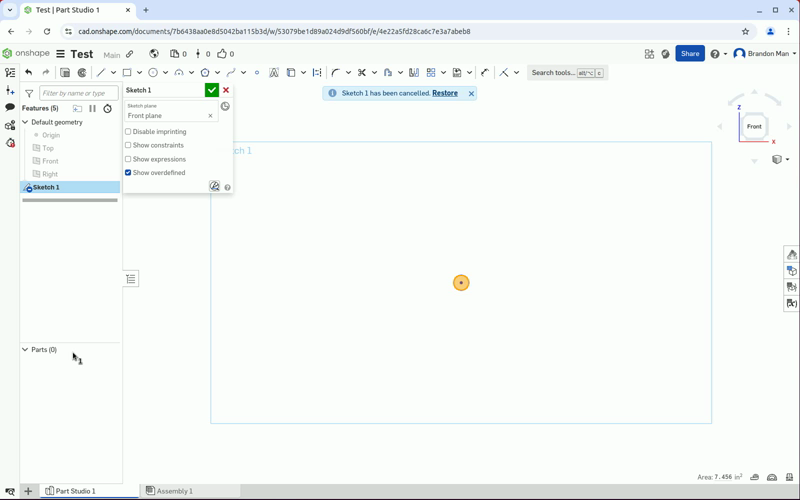
key(shift+e)
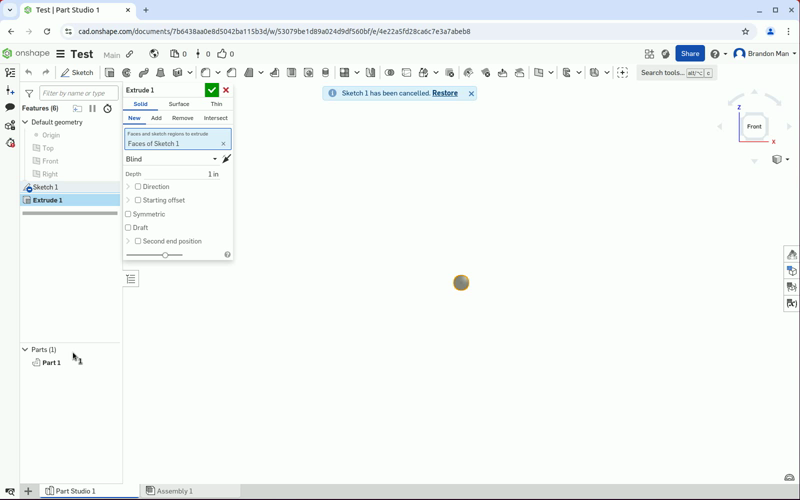
mouse_move(143, 106)
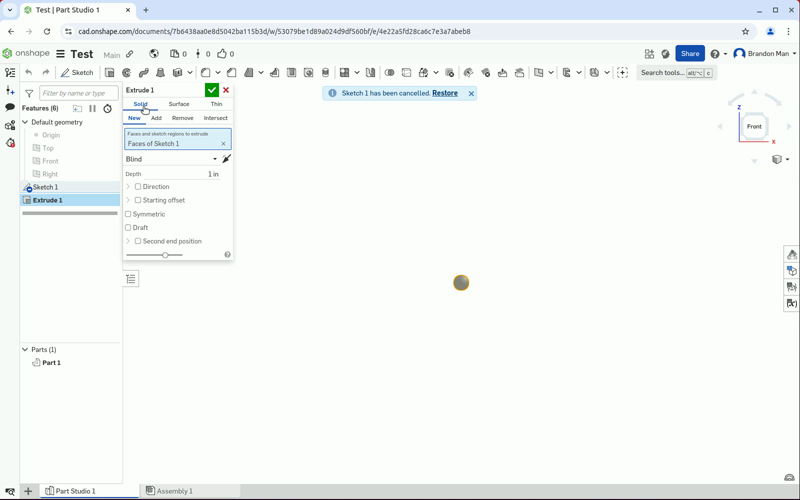
click(143, 106)
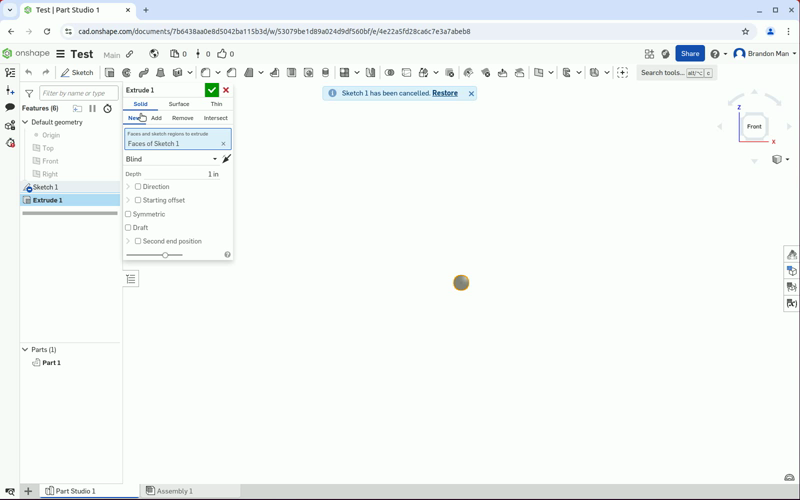
mouse_move(137, 120)
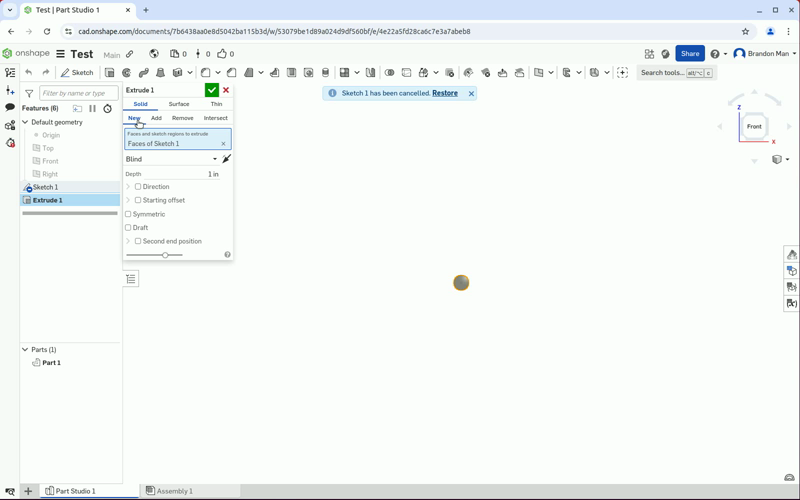
click(137, 120)
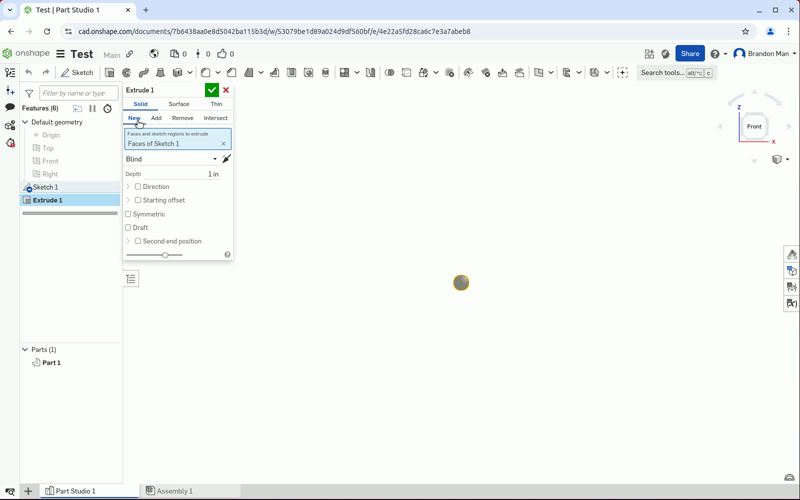
key(tab, 4)
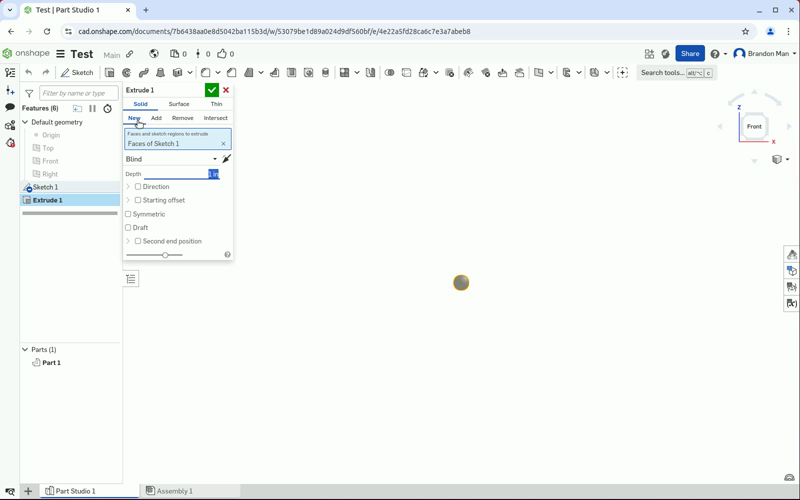
text(23.108)
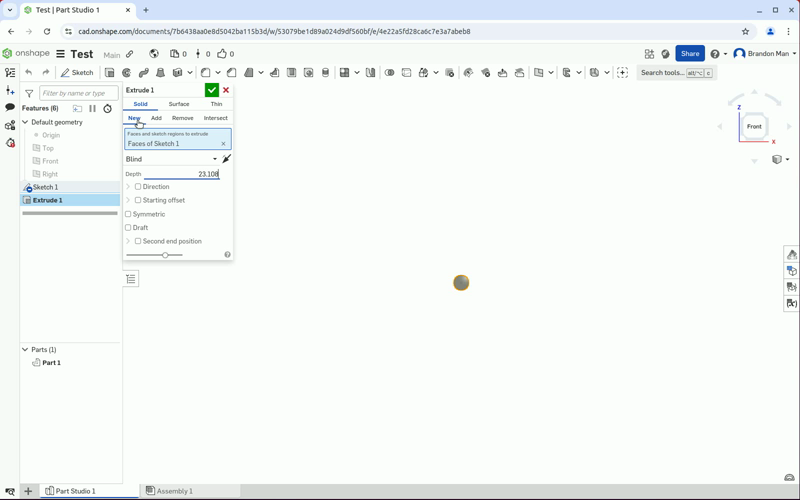
key(enter)
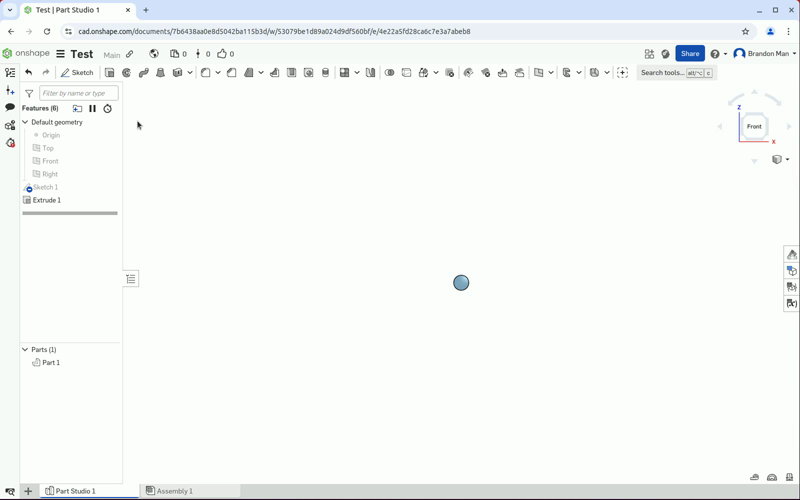
key(shift+h)
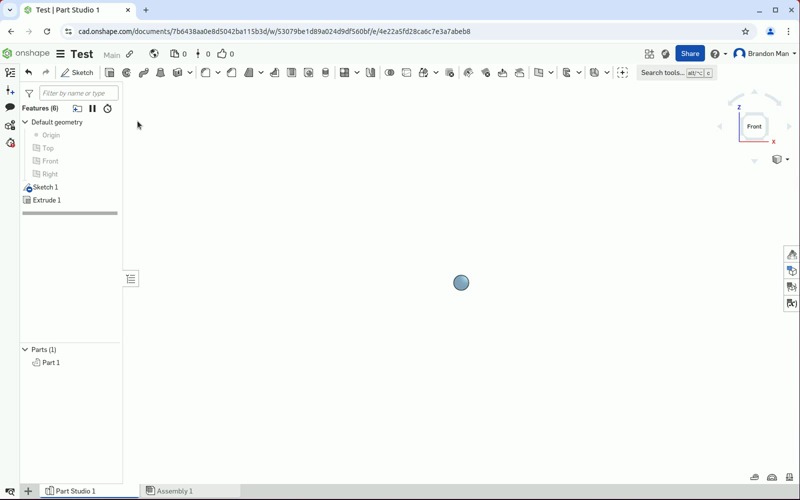
key(shift+h)
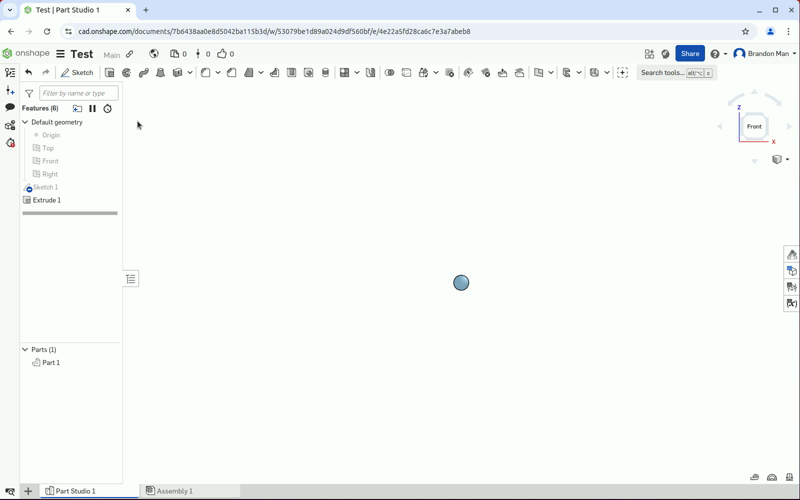
mouse_move(73, 189)
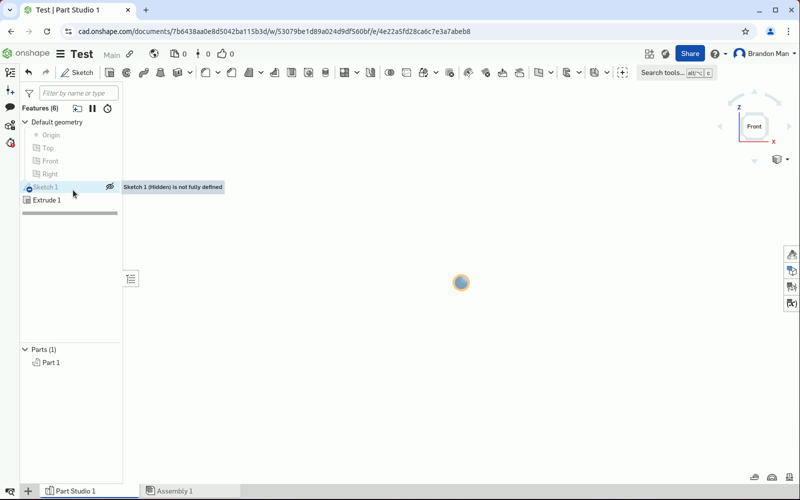
click(73, 189)
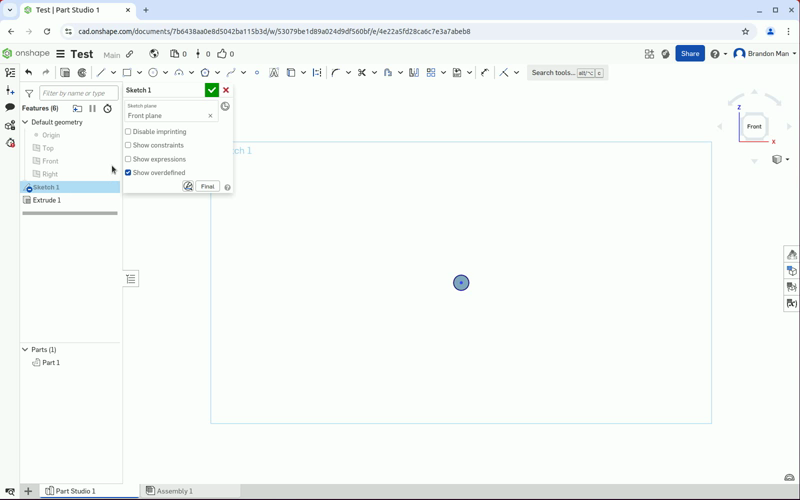
mouse_move(229, 92)
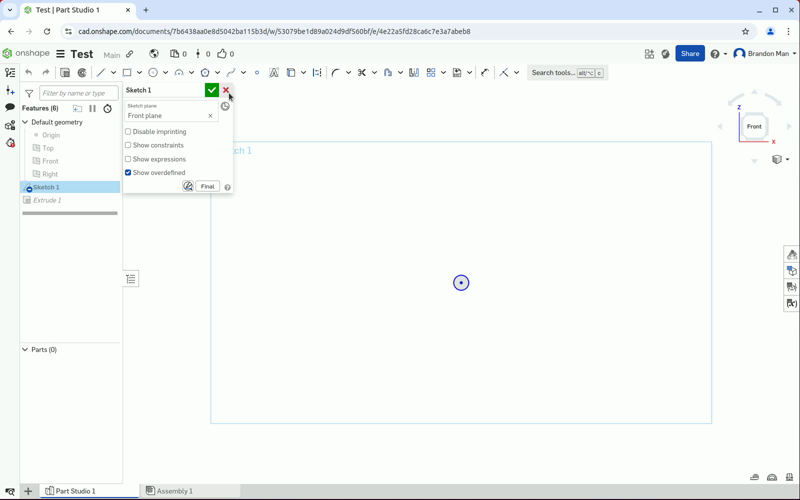
click(229, 92)
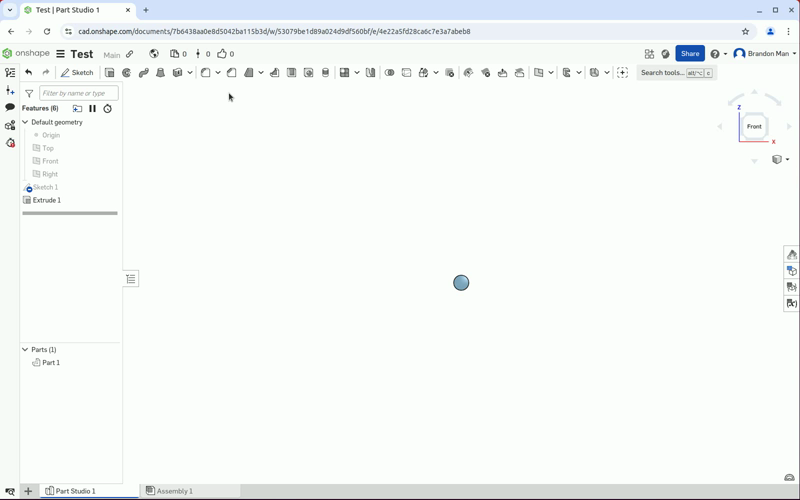
mouse_move(541, 75)
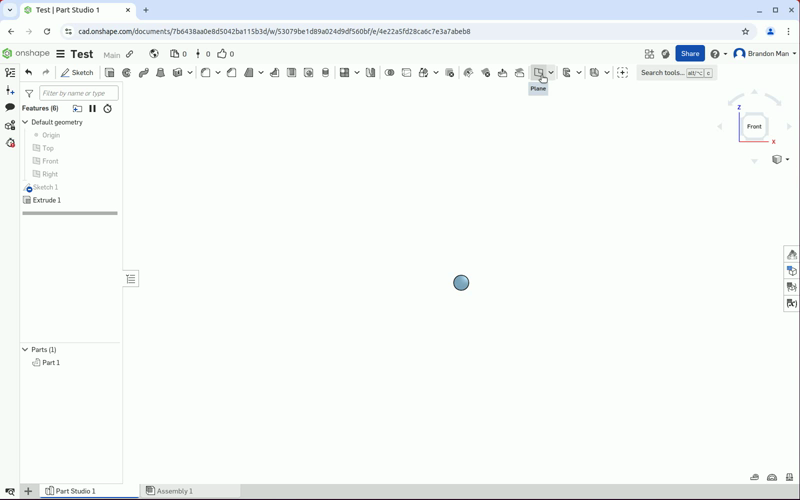
click(541, 75)
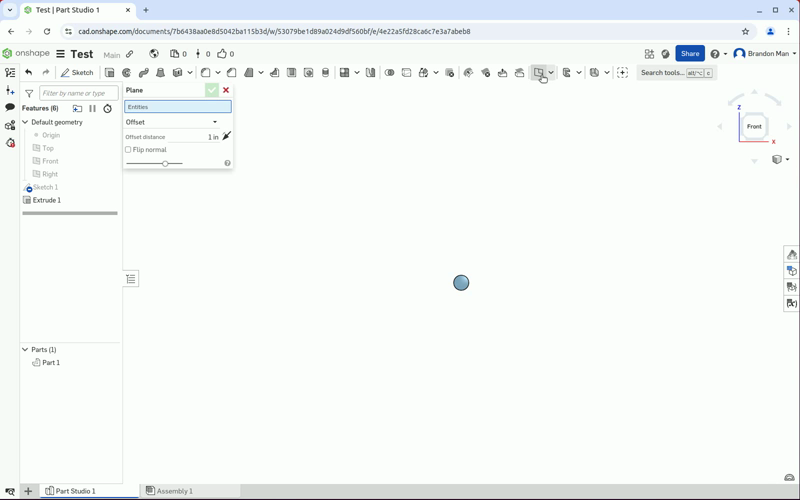
mouse_move(73, 163)
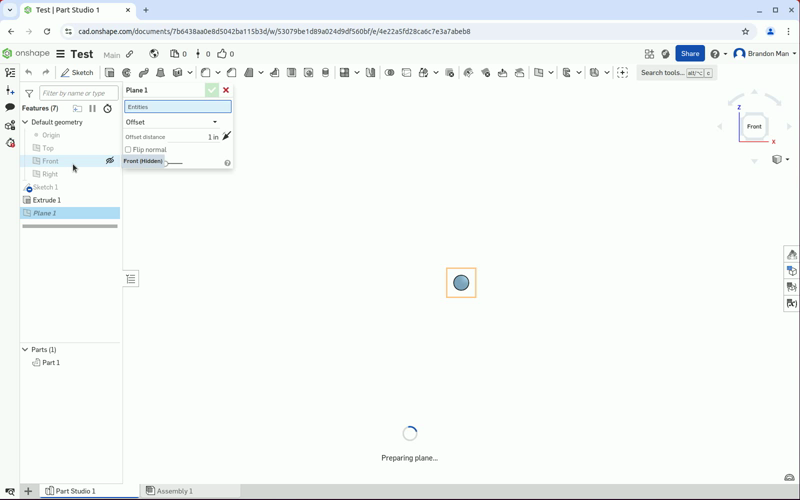
click(73, 163)
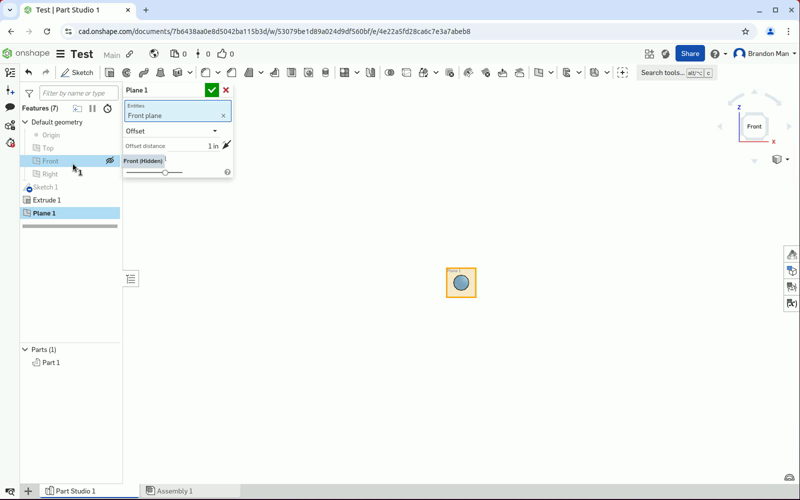
key(tab, 2)
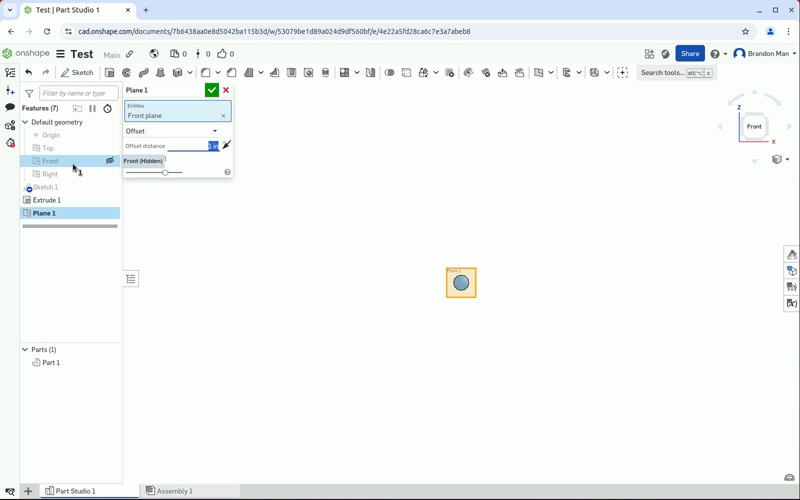
text(23.108)
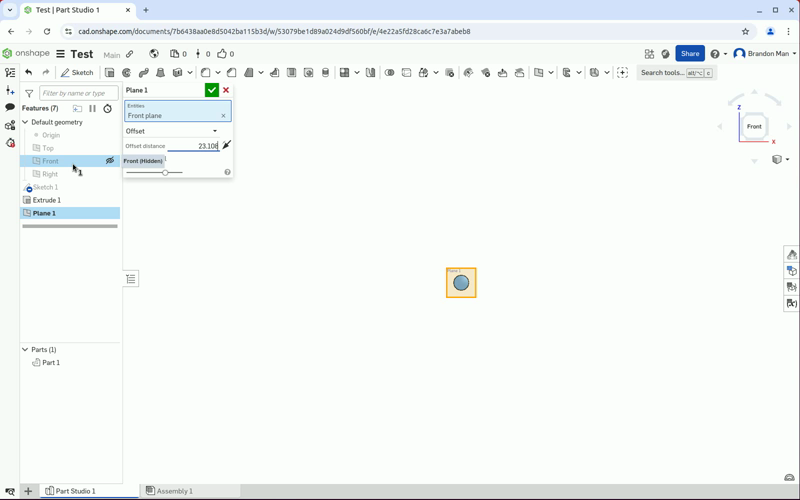
key(enter, 2)
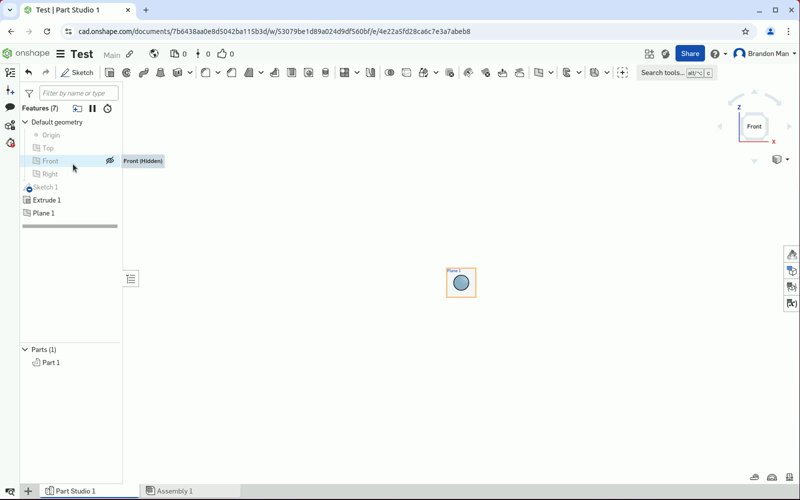
key(shift+s)
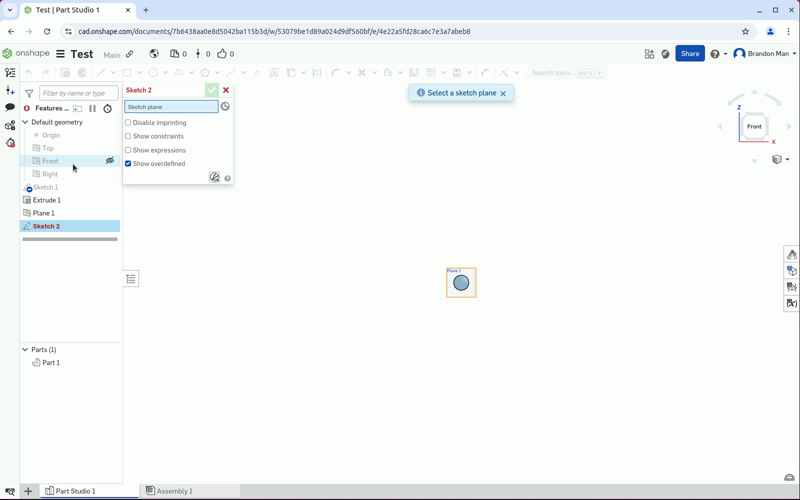
mouse_move(73, 215)
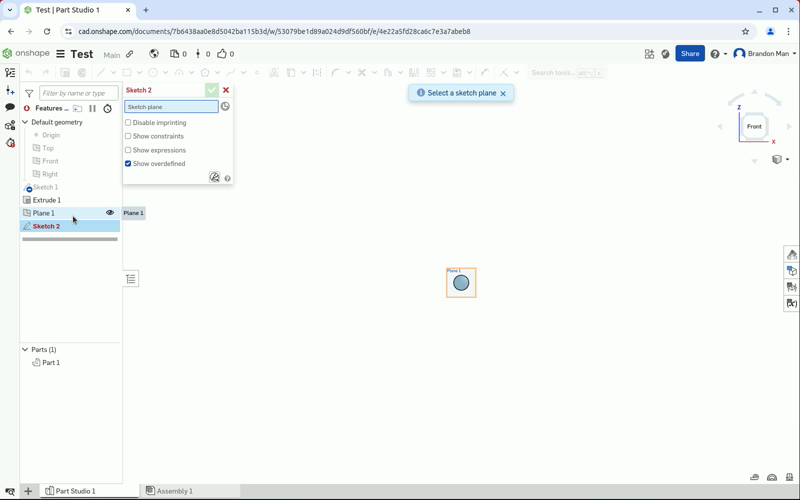
click(73, 215)
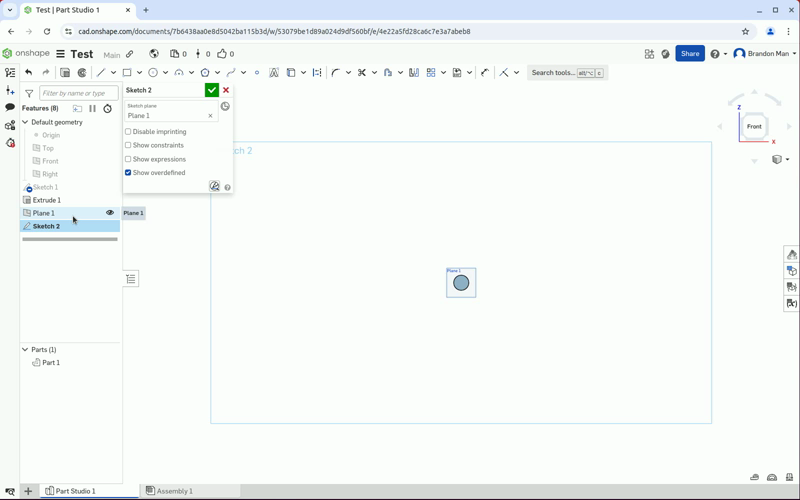
mouse_move(73, 352)
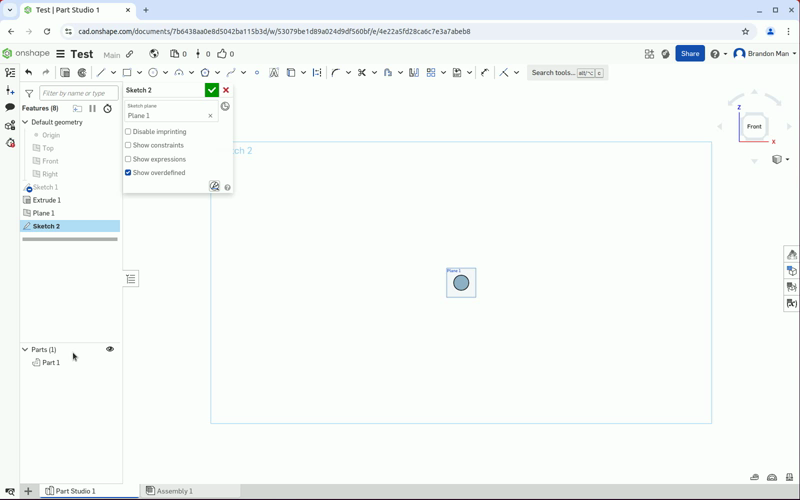
key(y)
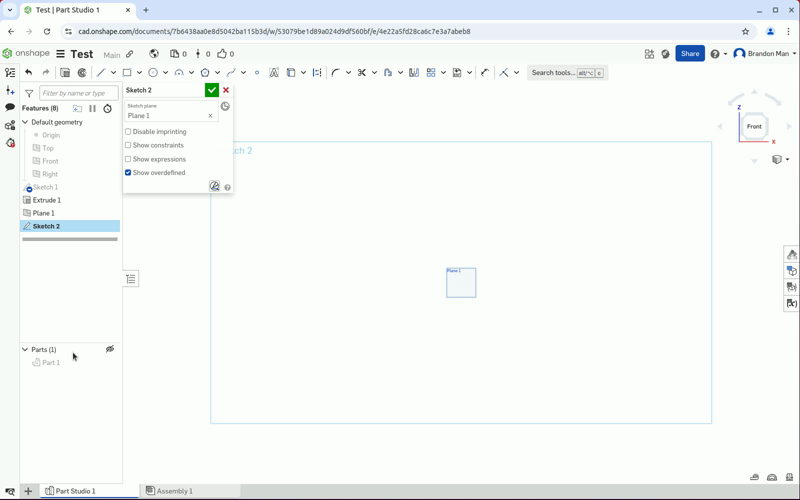
key(c)
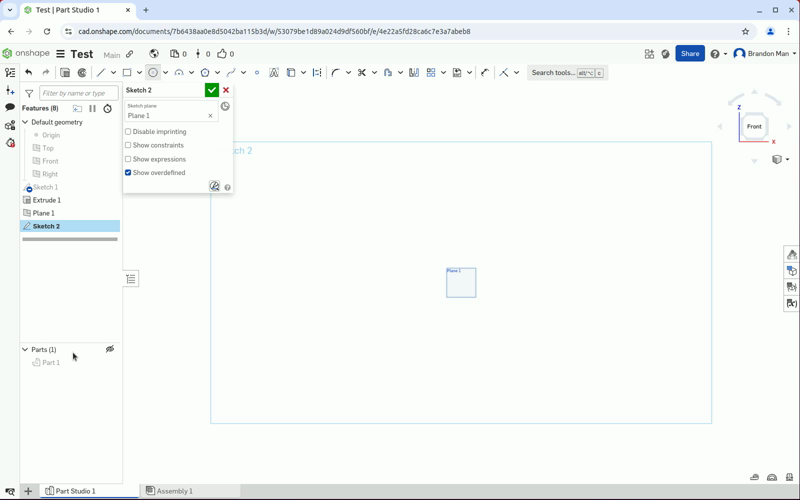
key_down(shift)
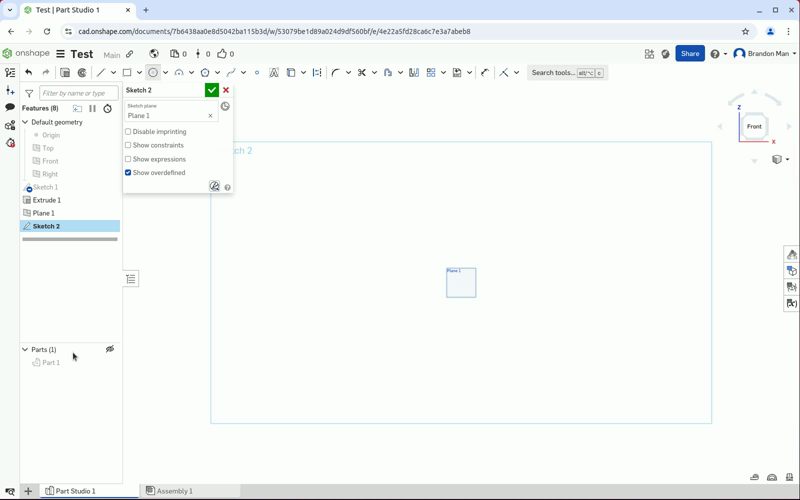
mouse_move(461, 282)
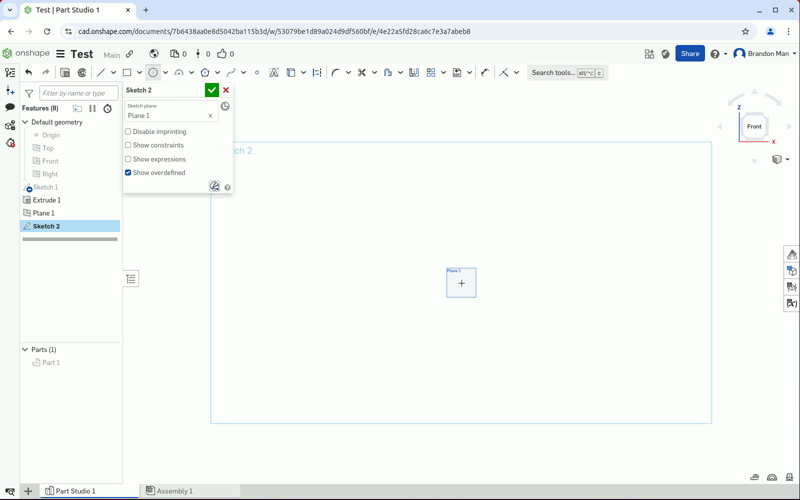
click(461, 282)
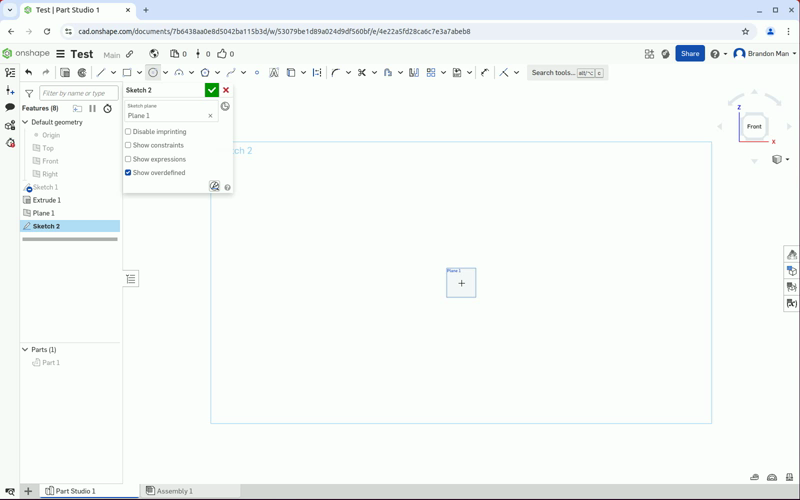
key_up(shift)
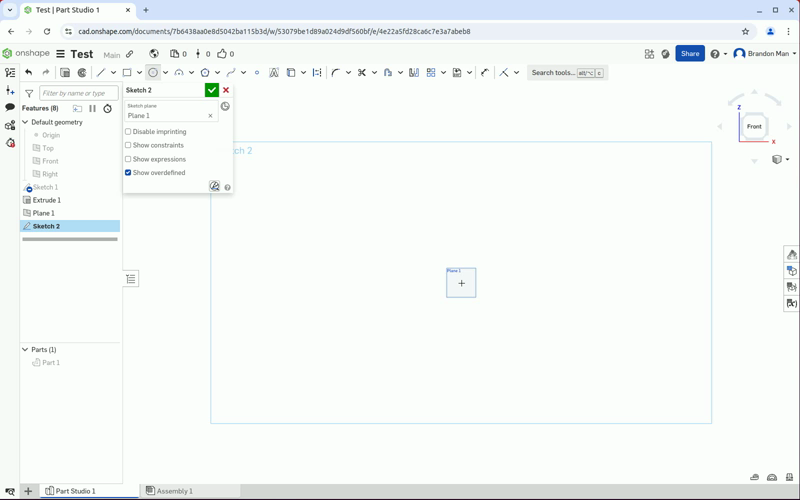
mouse_move(467, 282)
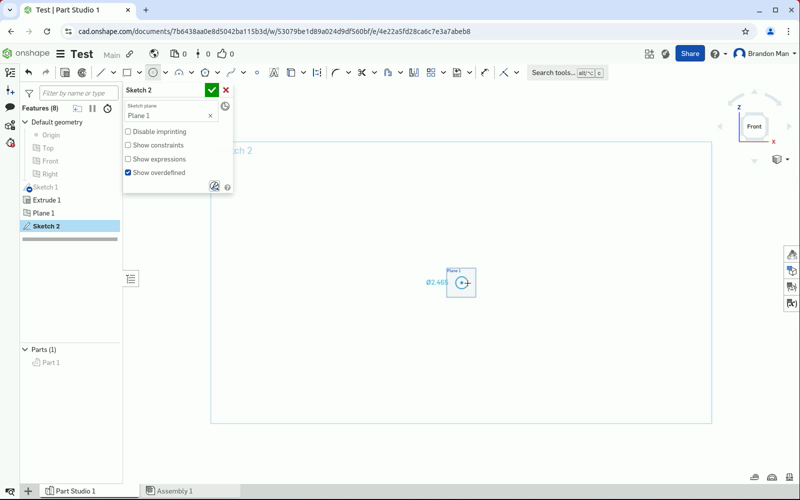
click(467, 282)
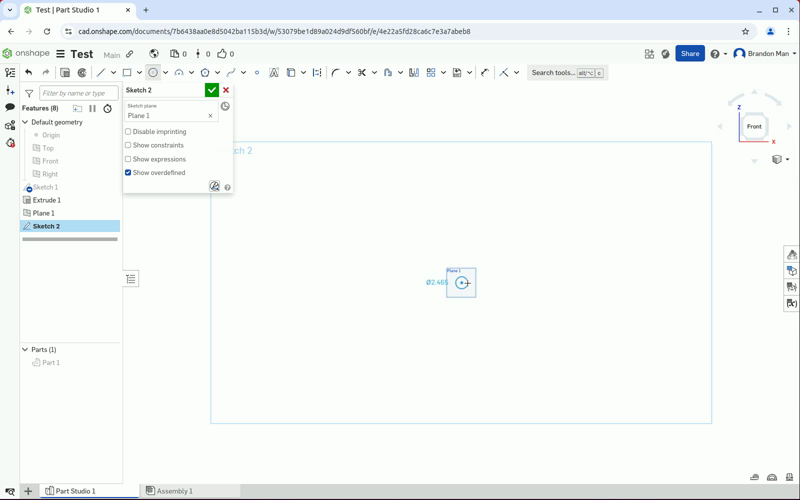
key(esc)
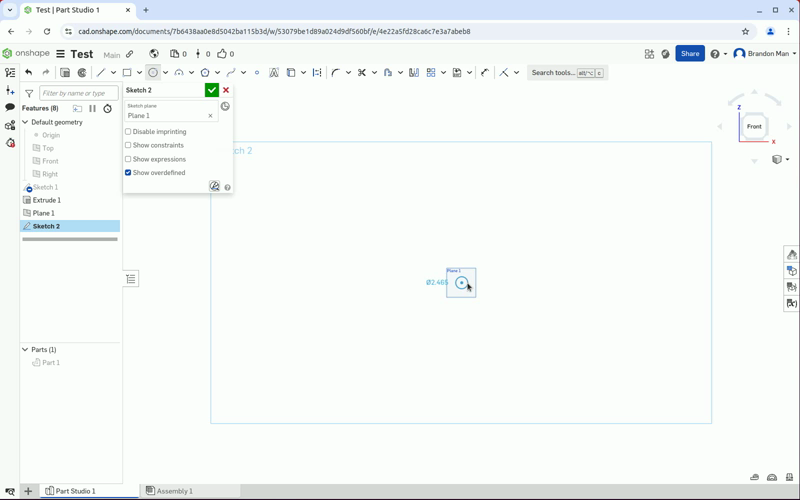
mouse_move(459, 285)
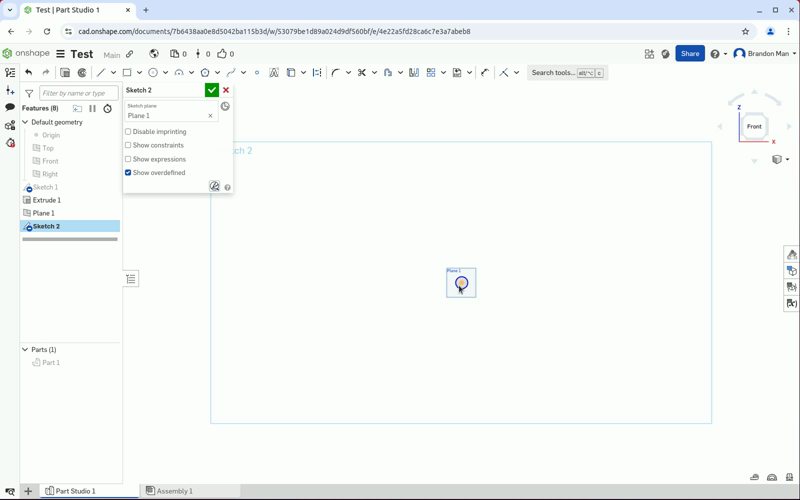
scroll(6)
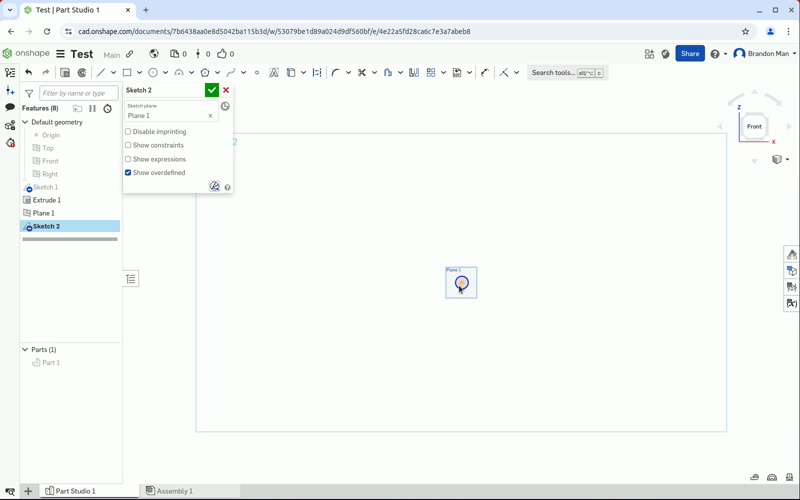
scroll(6)
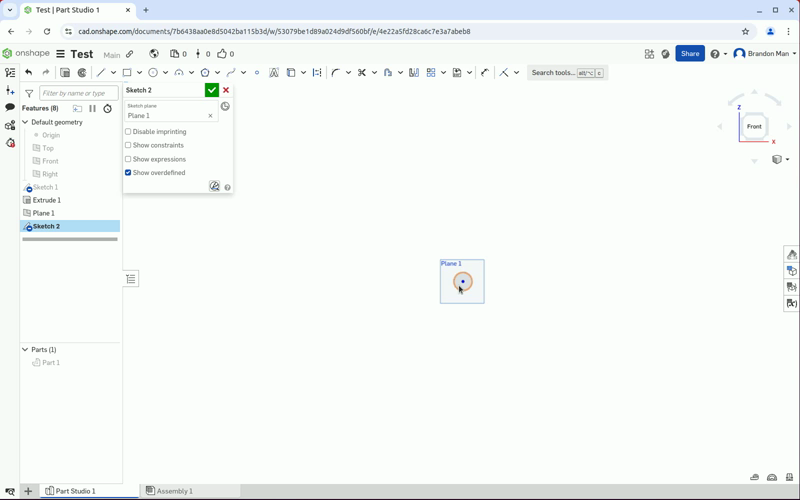
scroll(6)
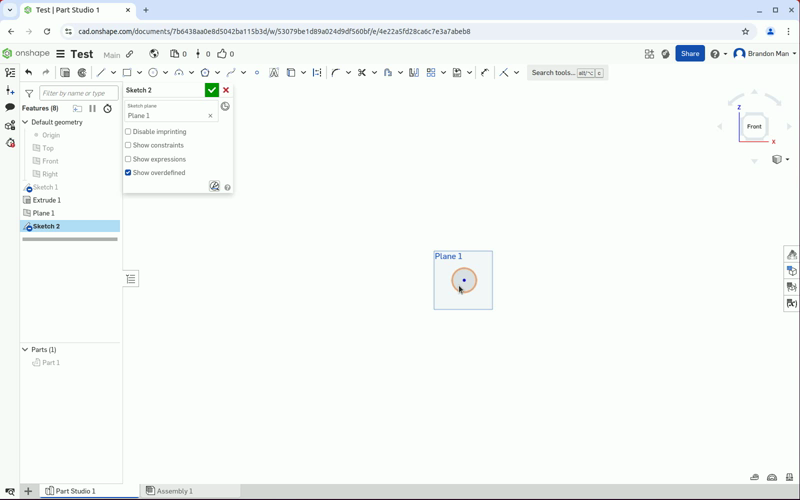
scroll(6)
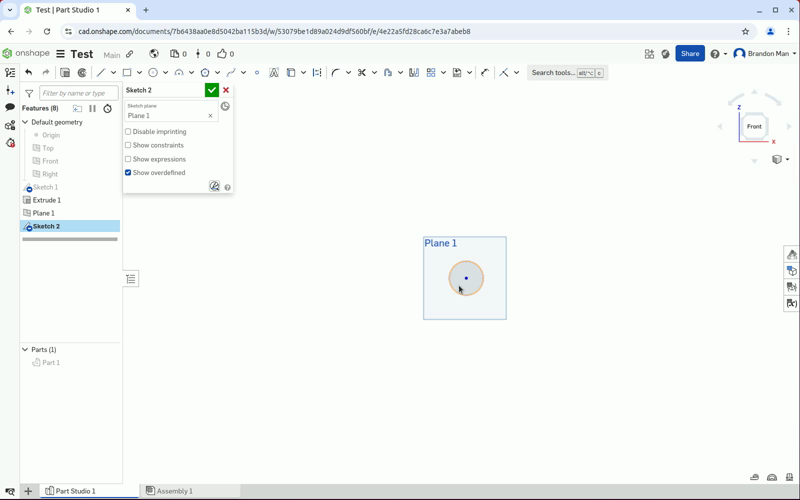
scroll(6)
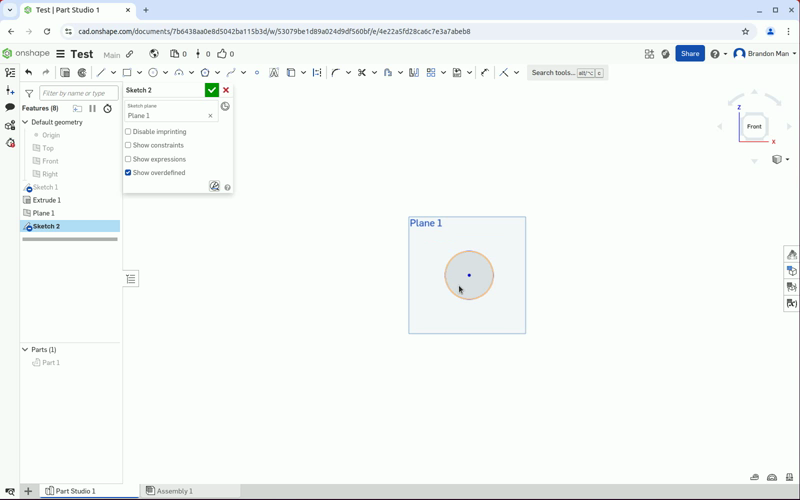
scroll(6)
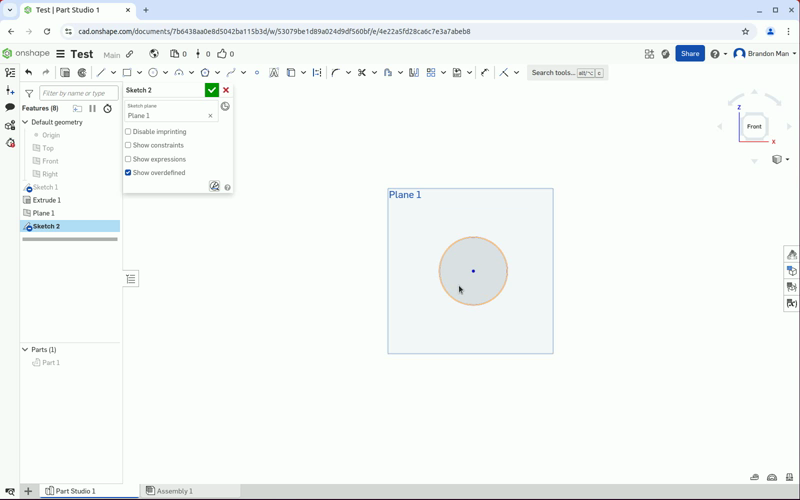
scroll(6)
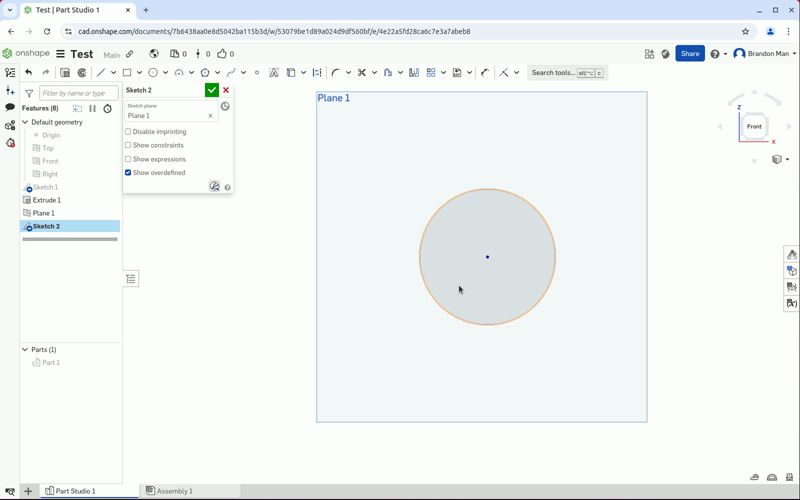
click(459, 285)
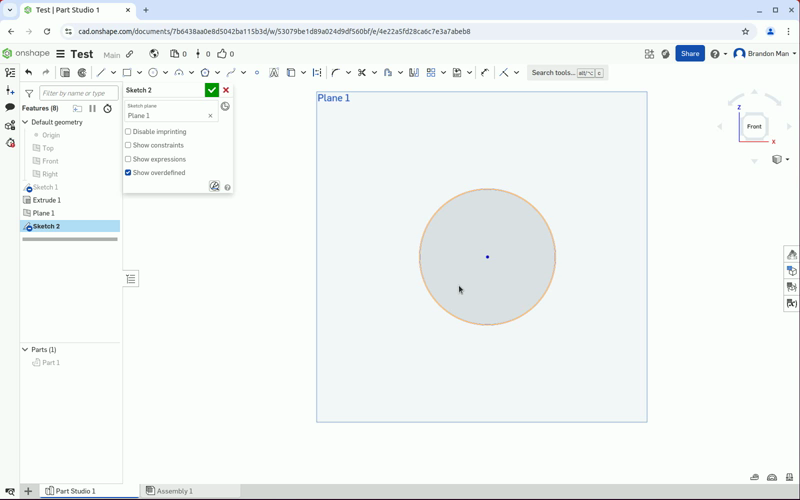
scroll(-6)
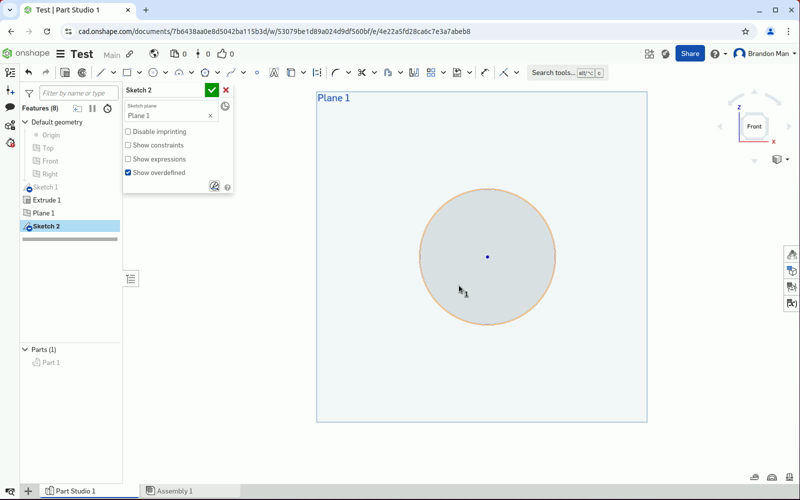
scroll(-6)
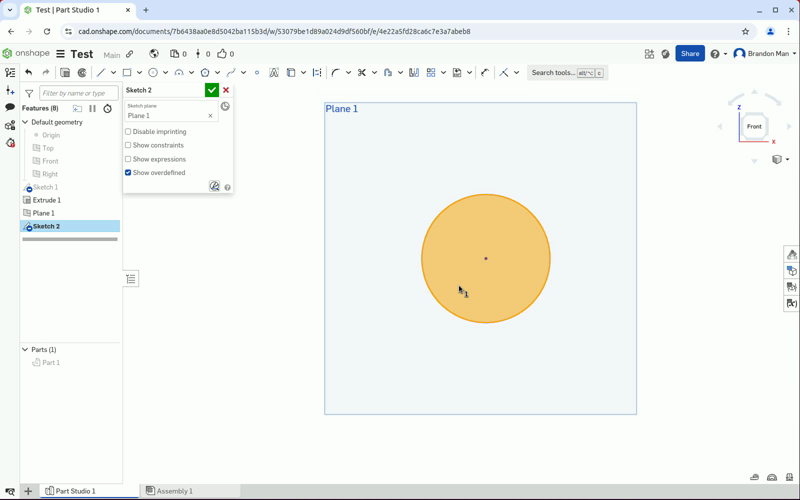
scroll(-6)
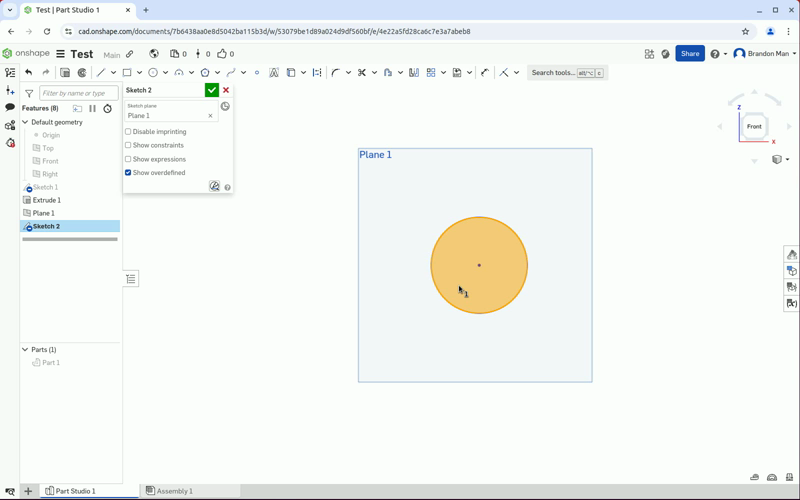
scroll(-6)
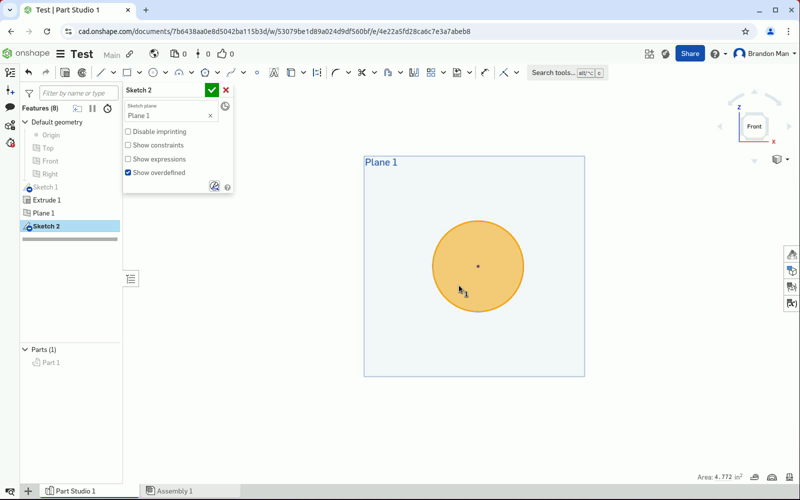
scroll(-6)
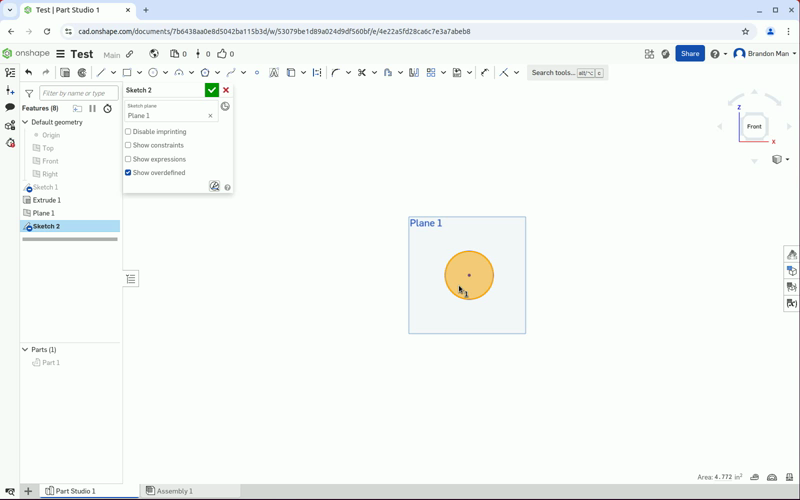
scroll(-6)
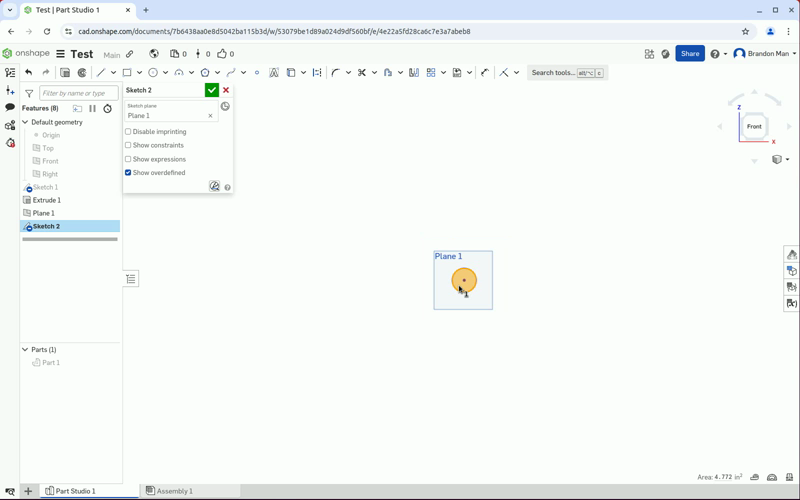
scroll(-6)
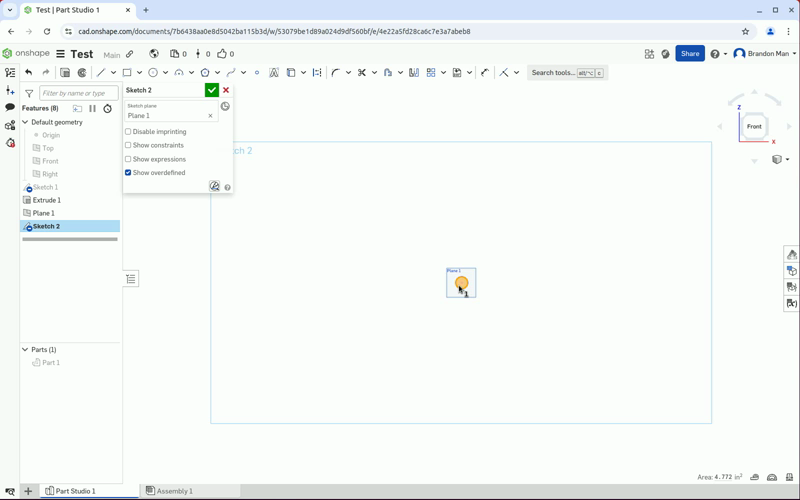
mouse_move(73, 352)
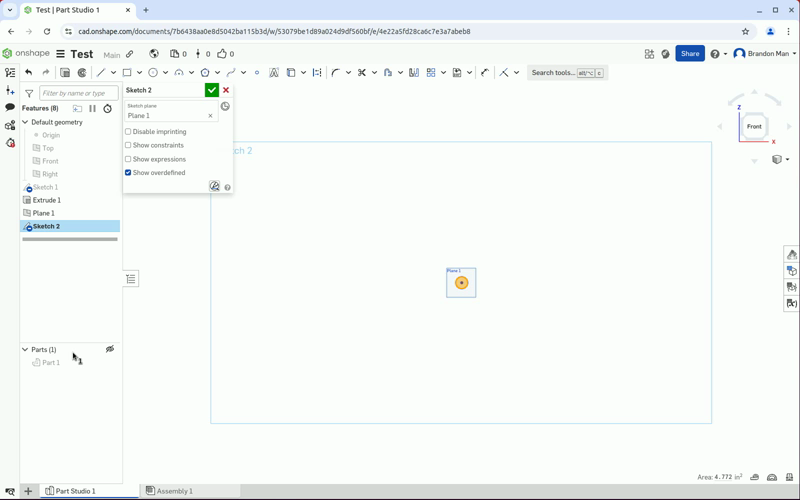
key(shift+y)
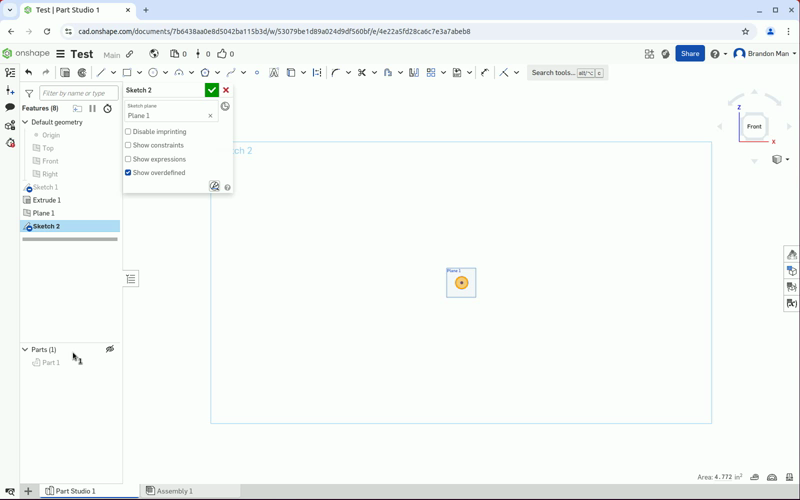
key(shift+e)
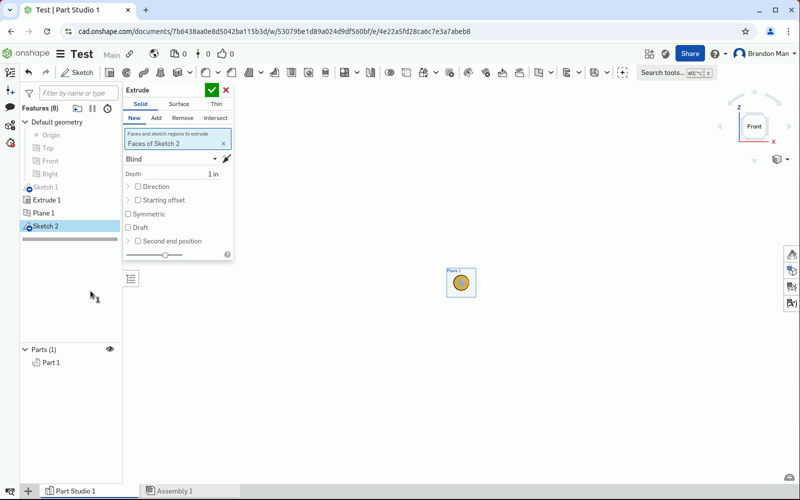
mouse_move(143, 106)
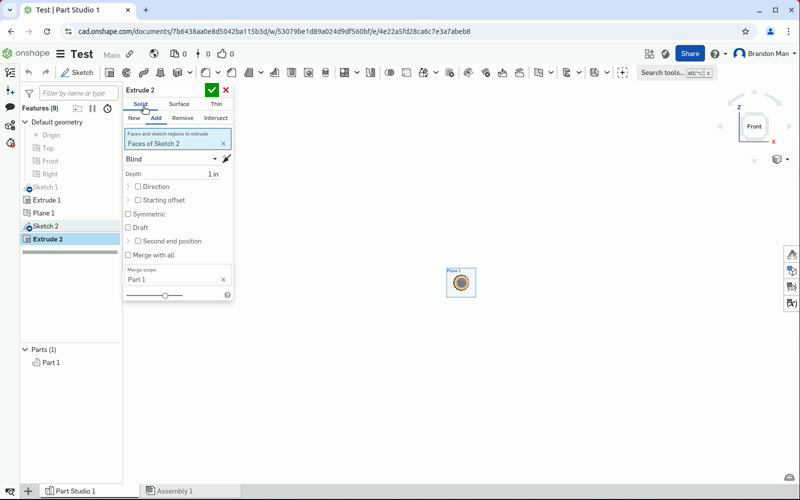
click(143, 106)
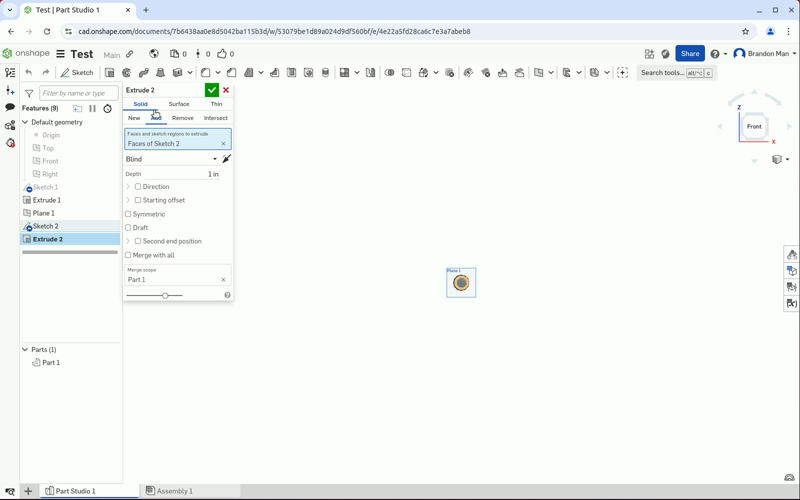
mouse_move(186, 120)
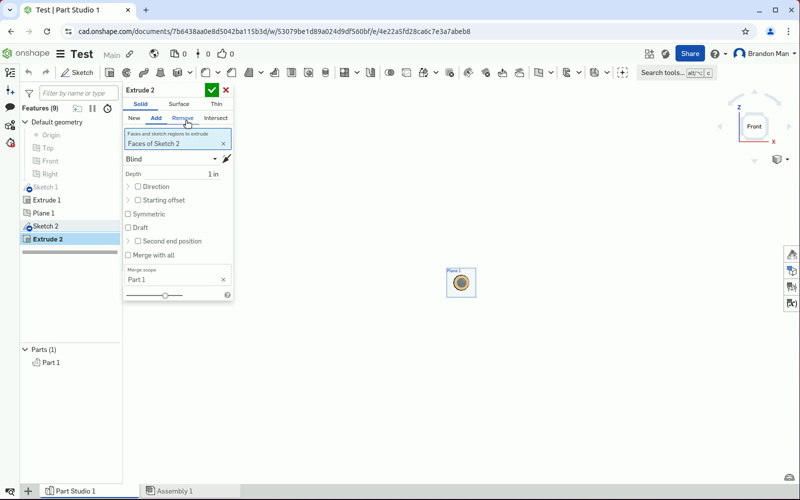
click(186, 120)
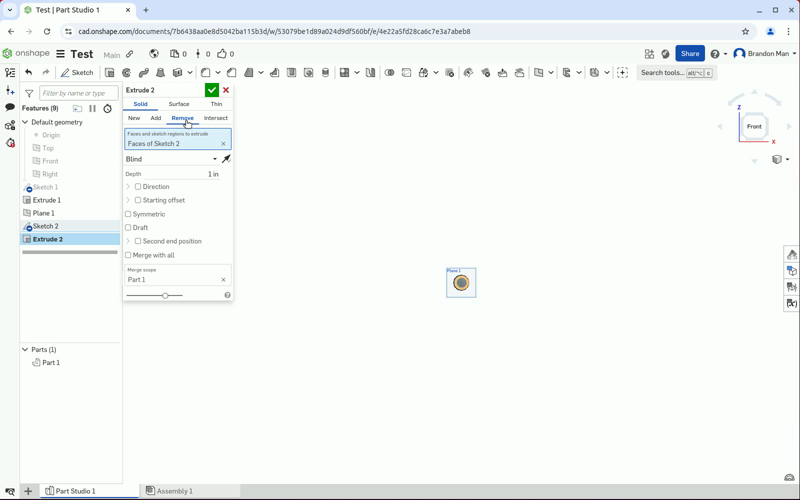
key(tab, 4)
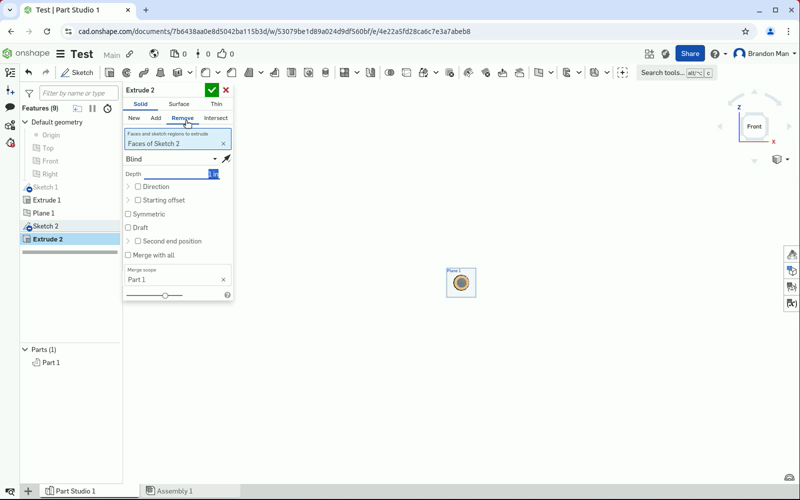
text(5.777)
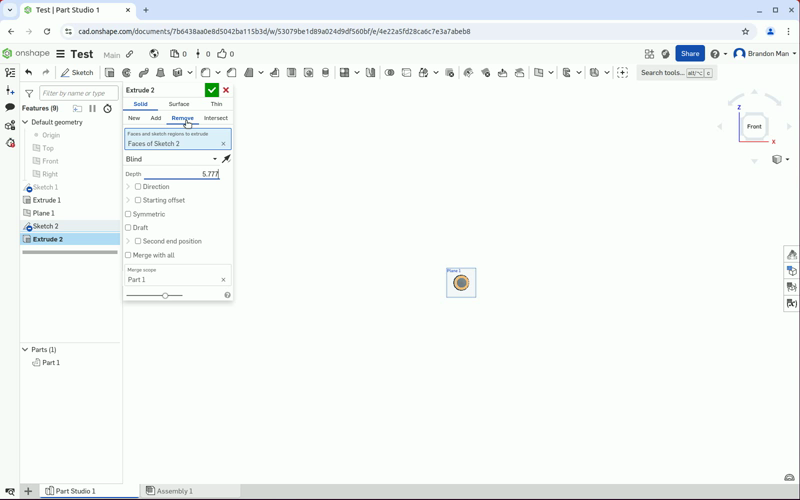
key(tab, 6)
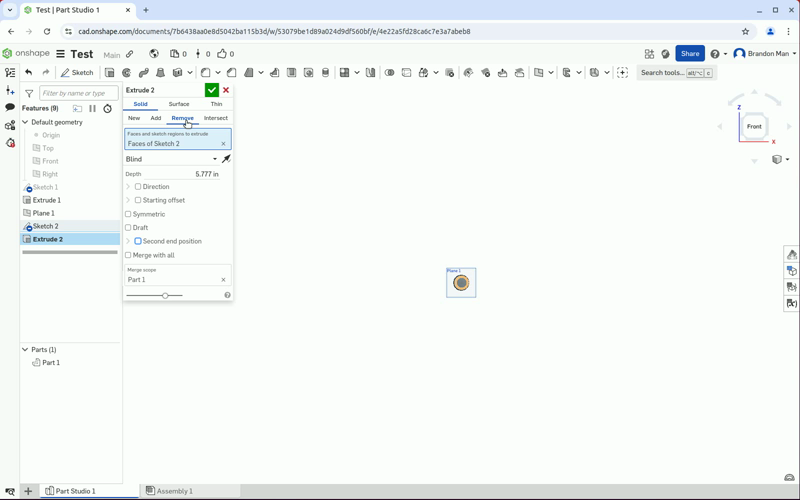
key(space)
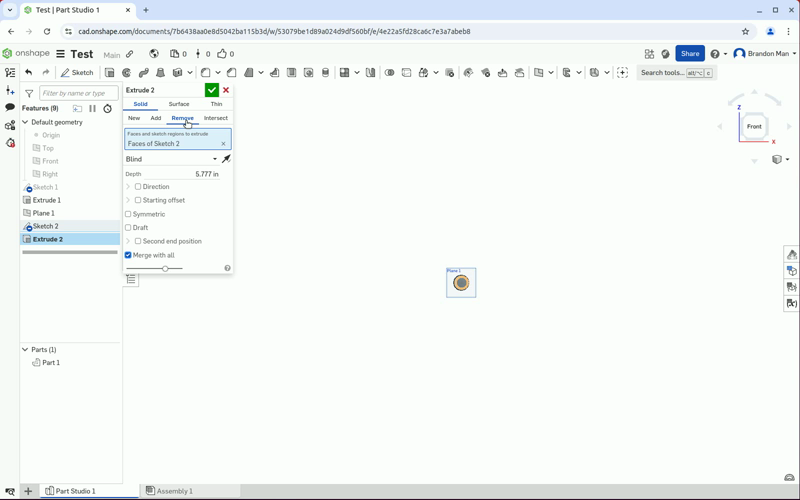
key(enter)
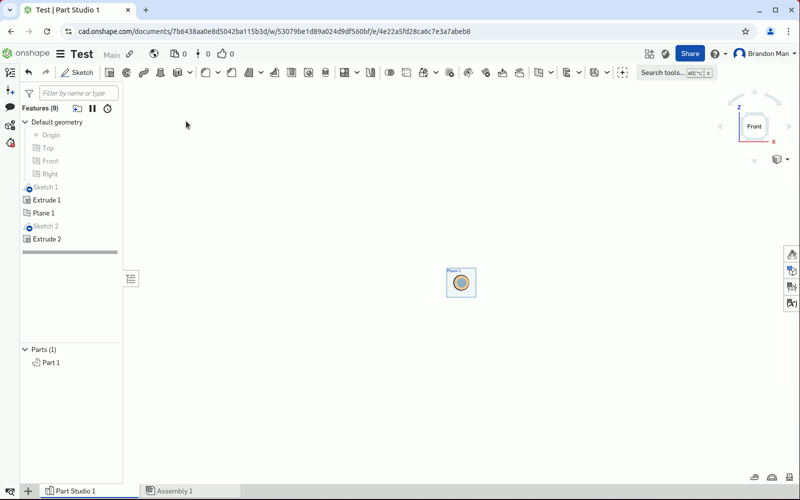
key(shift+h)
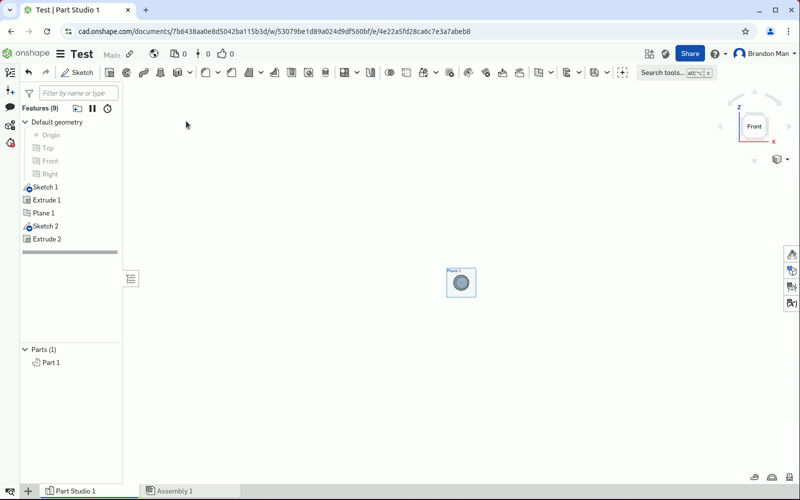
key(shift+h)
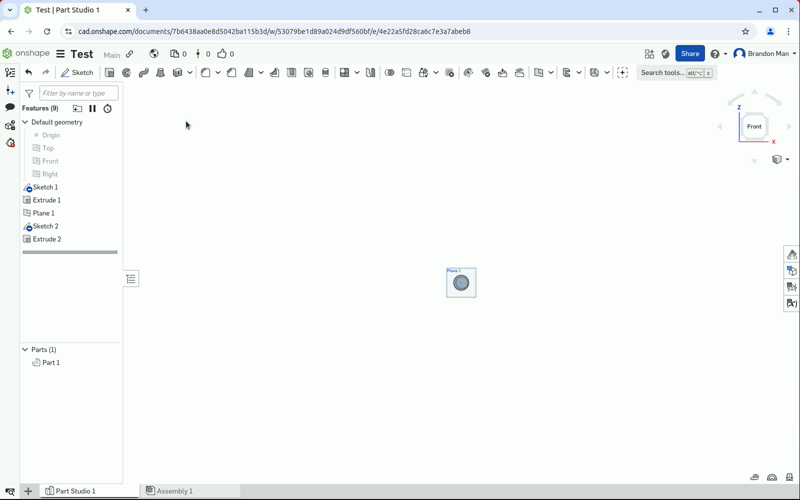
key(shift+7)
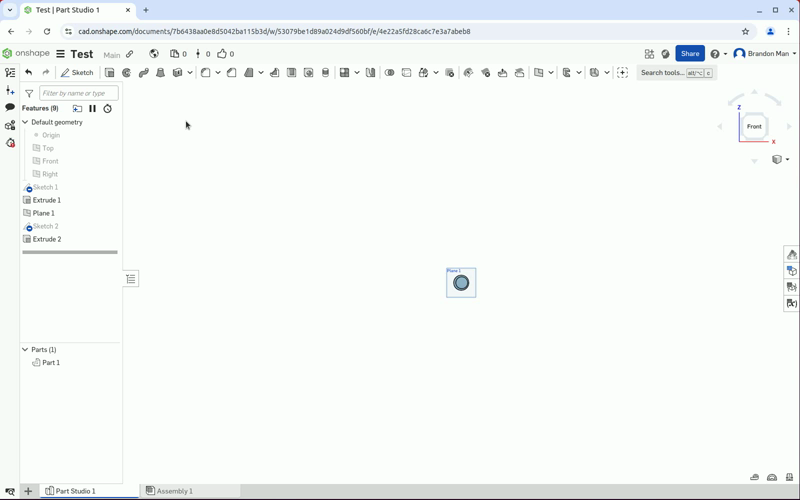
key(left, 2)
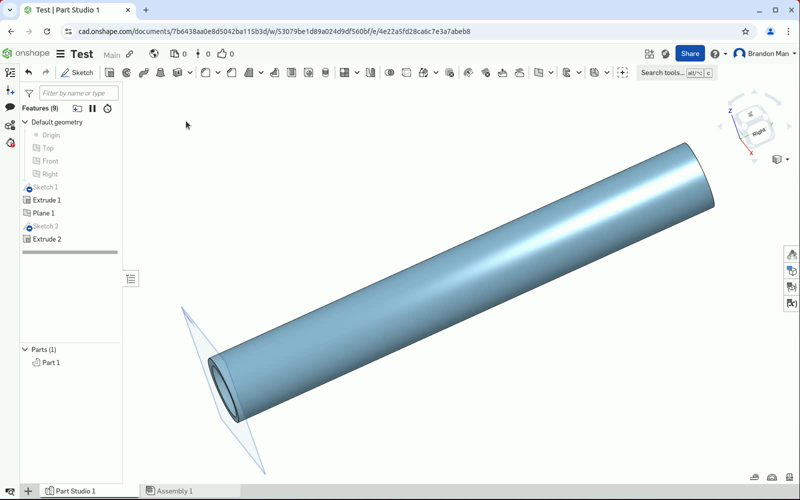
key(down, 2)
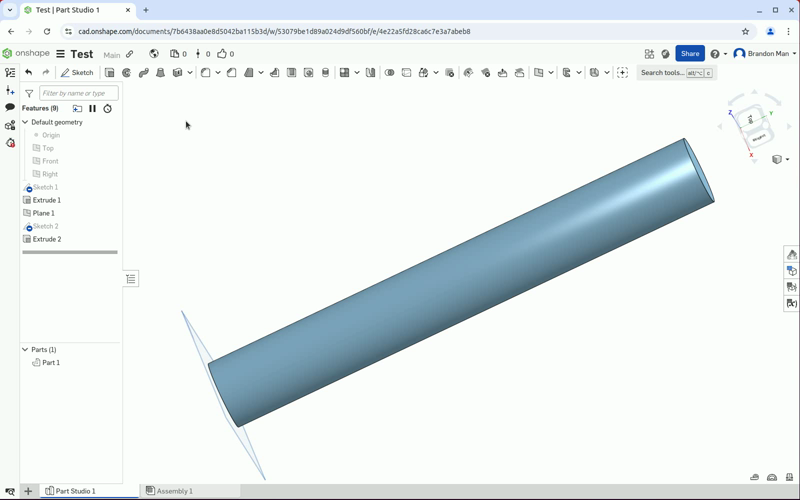
key(up, 2)
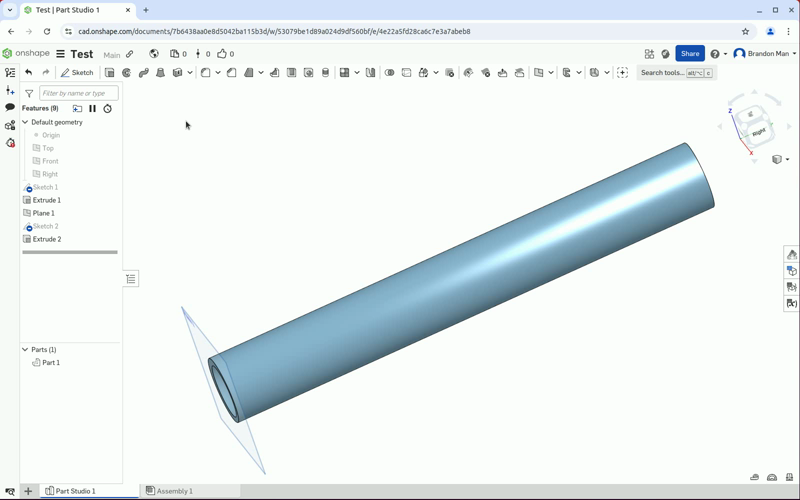
key(right, 2)
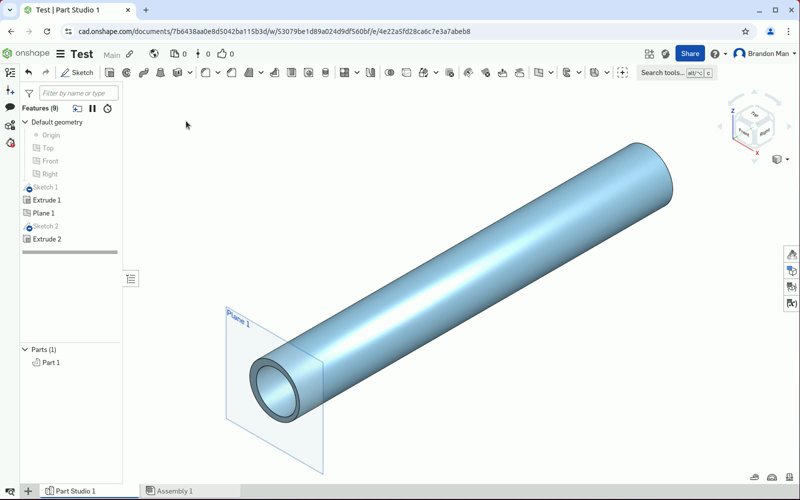
mouse_move(73, 189)
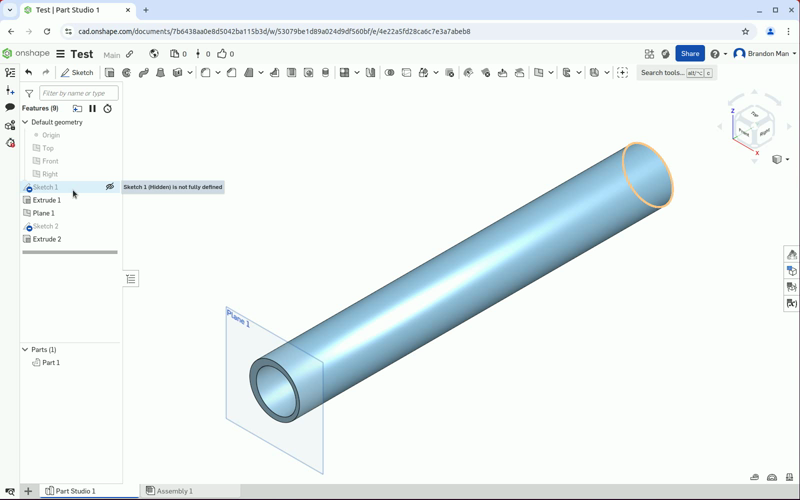
click(73, 189)